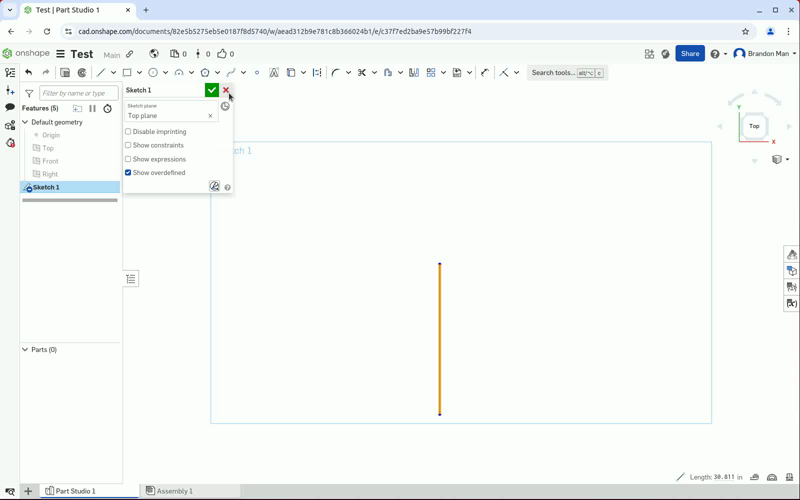
key(shift+h)
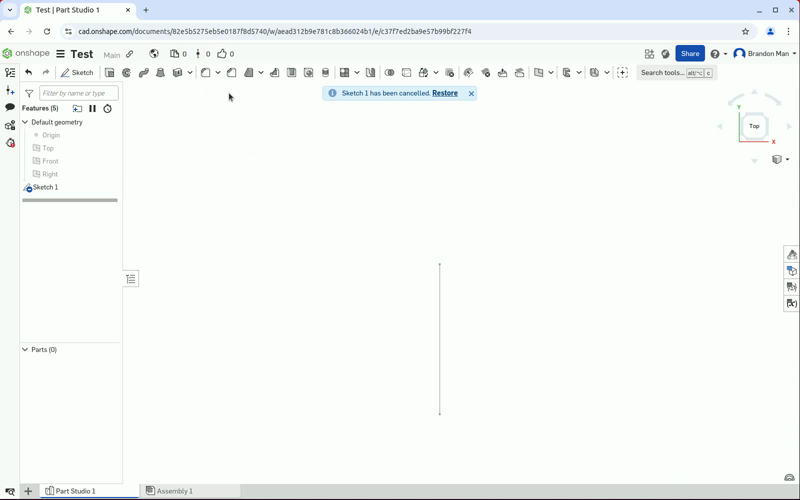
key(shift+s)
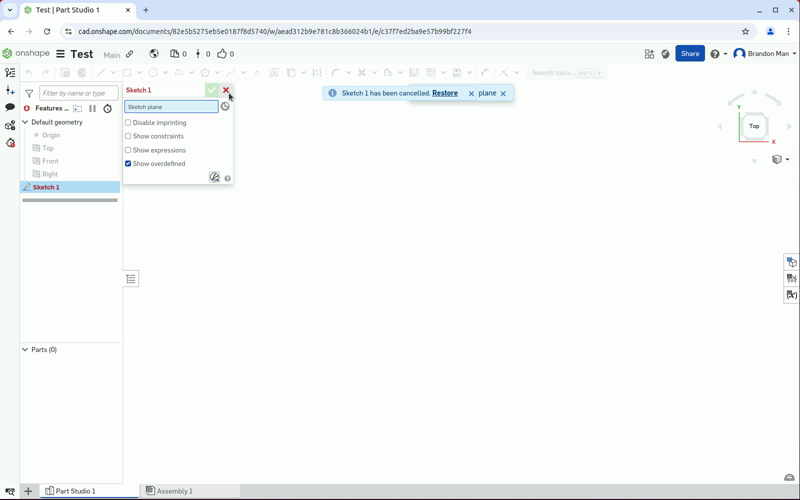
mouse_move(73, 150)
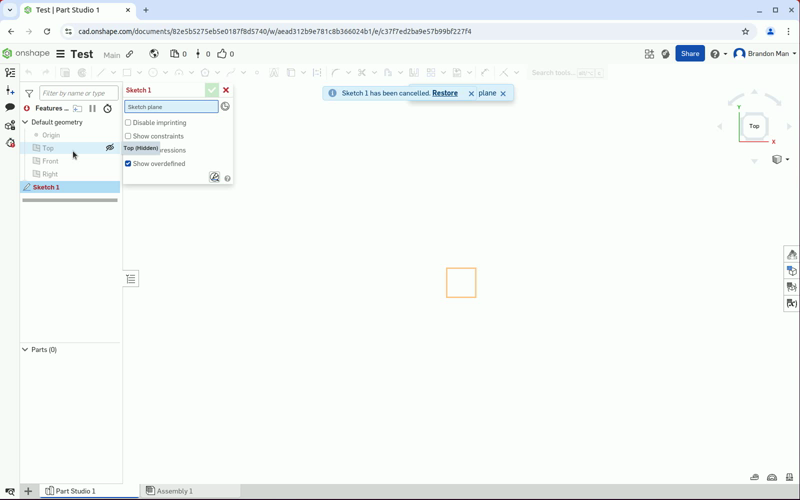
click(73, 150)
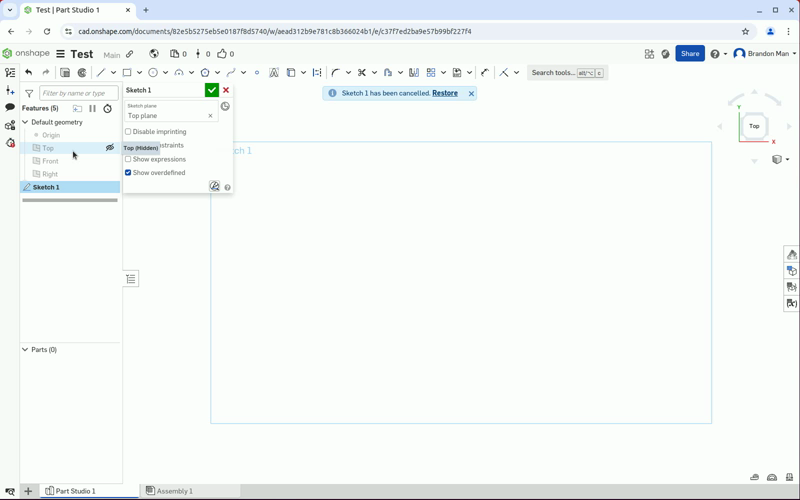
mouse_move(73, 352)
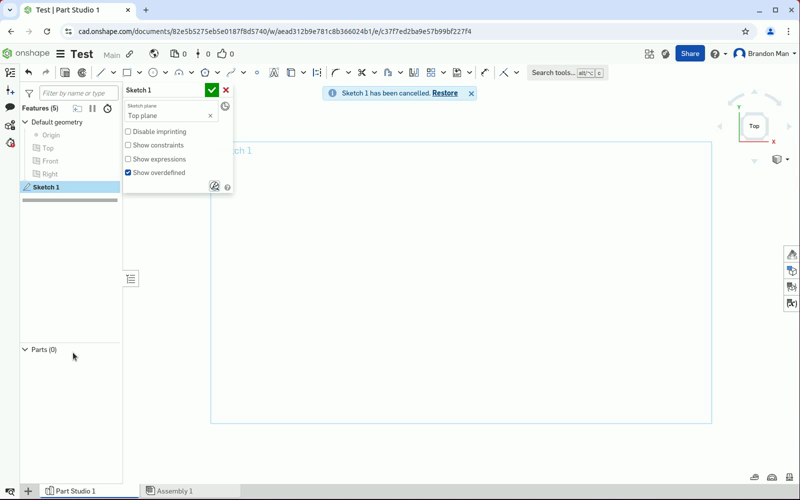
key(y)
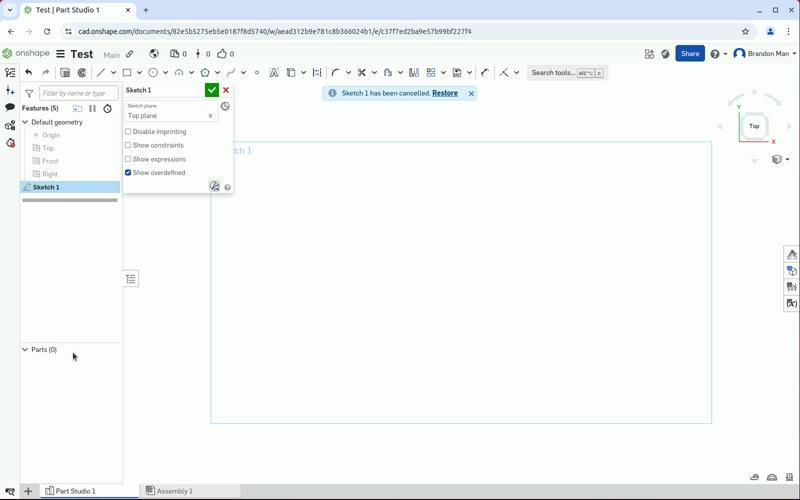
key(l)
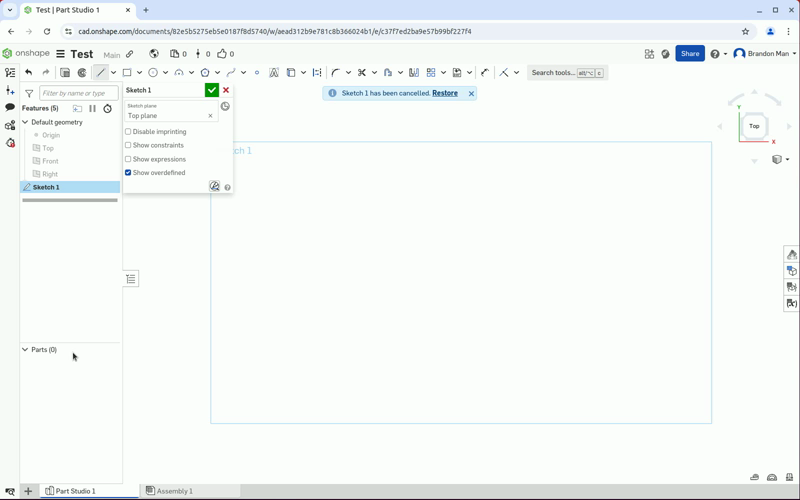
key_down(shift)
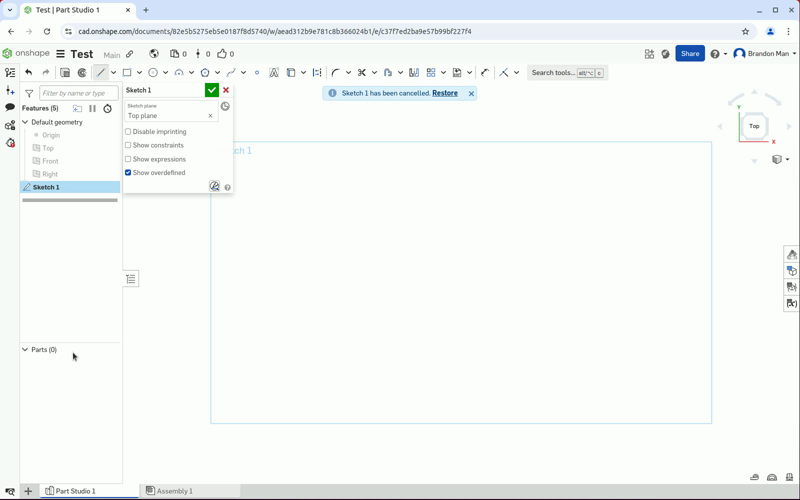
mouse_move(349, 282)
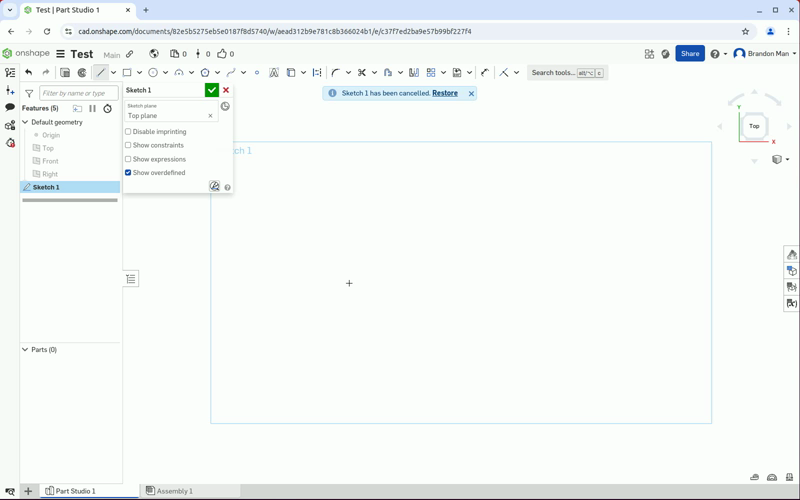
click(349, 282)
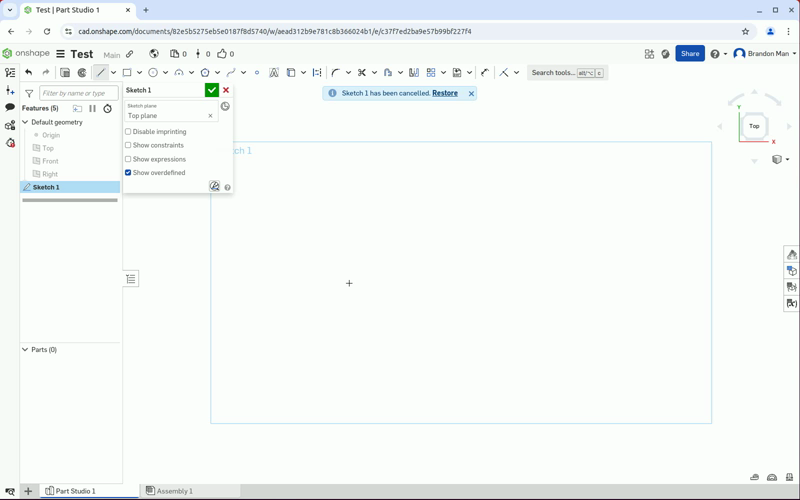
key_up(shift)
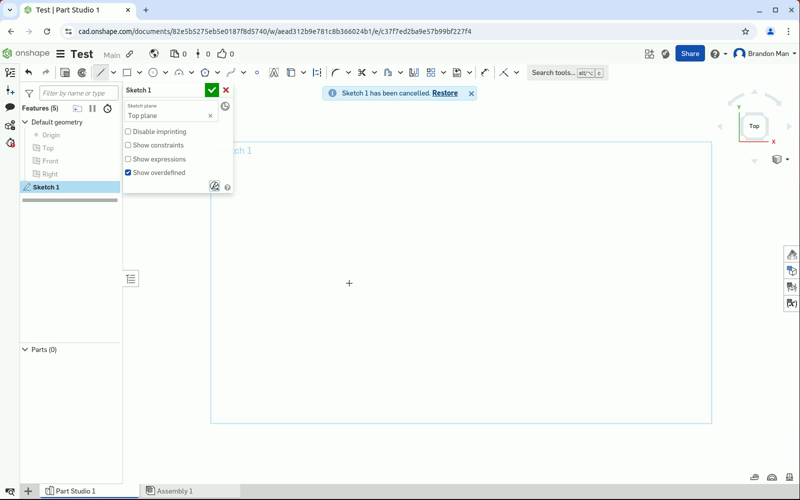
key_down(shift)
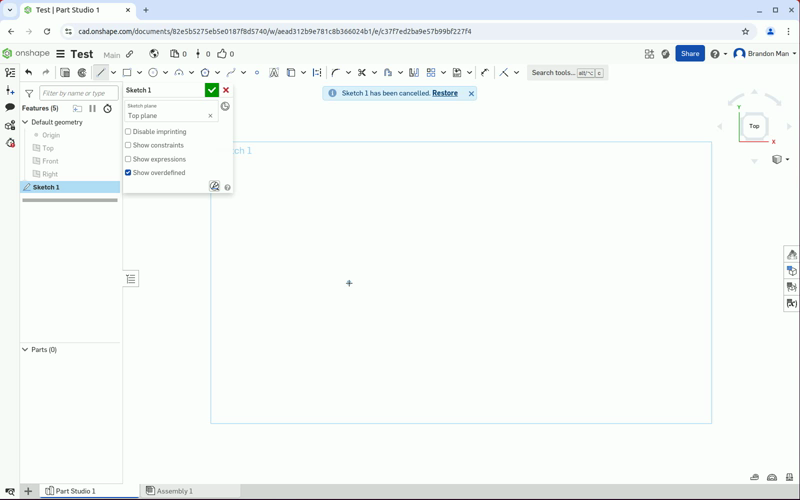
mouse_move(405, 378)
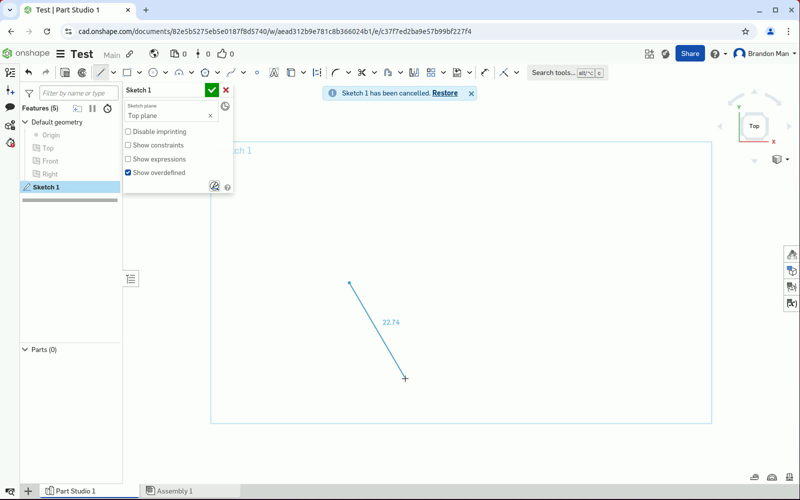
click(405, 378)
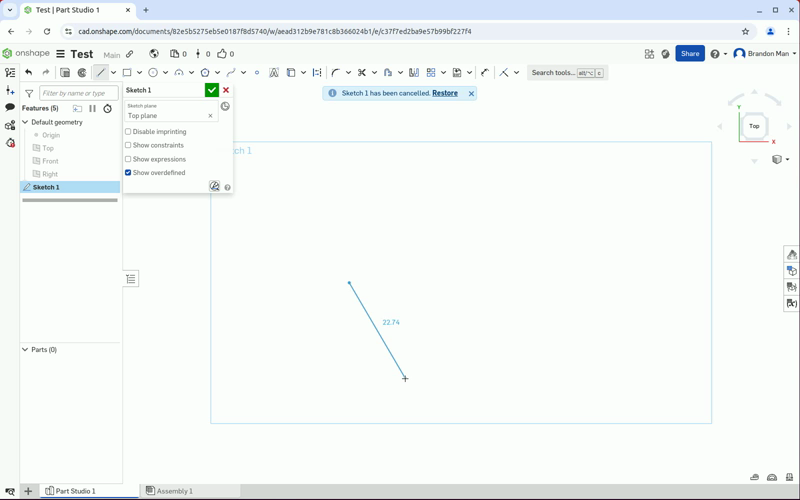
key_up(shift)
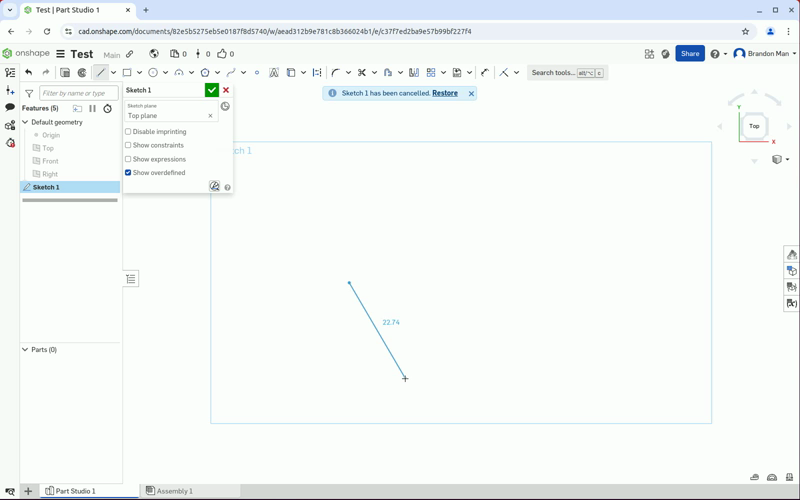
key_down(shift)
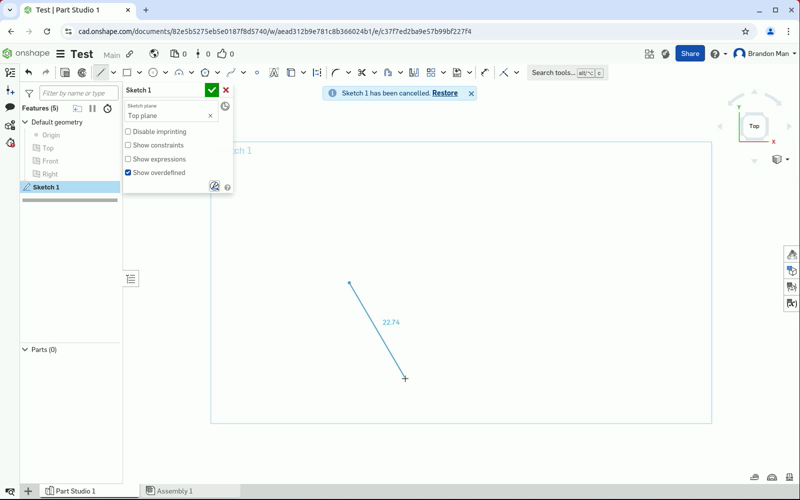
mouse_move(514, 378)
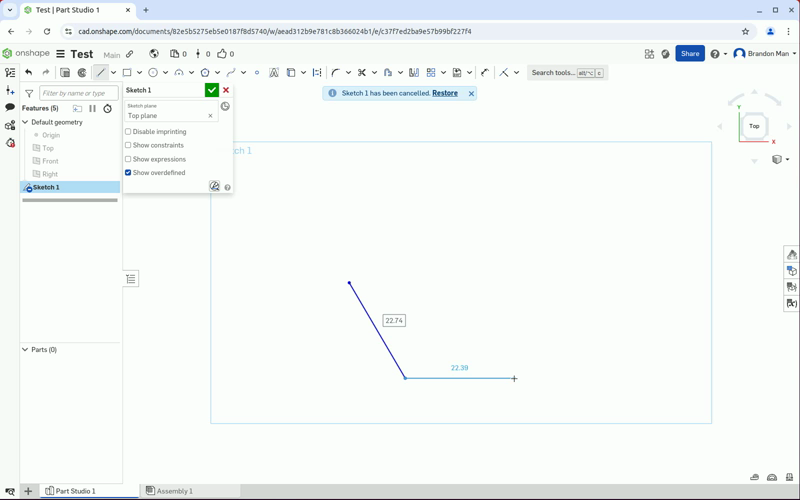
click(514, 378)
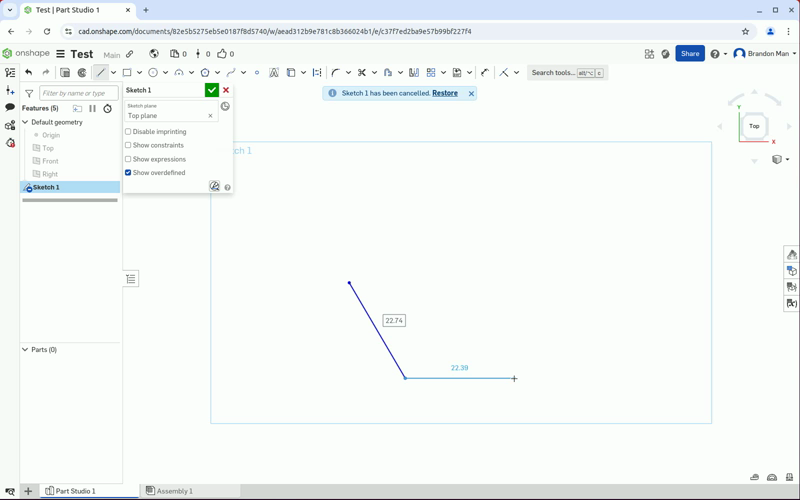
key_up(shift)
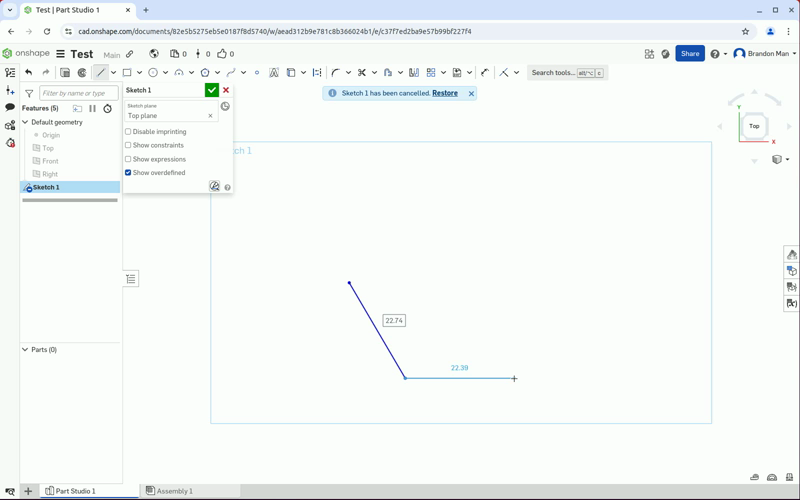
key_down(shift)
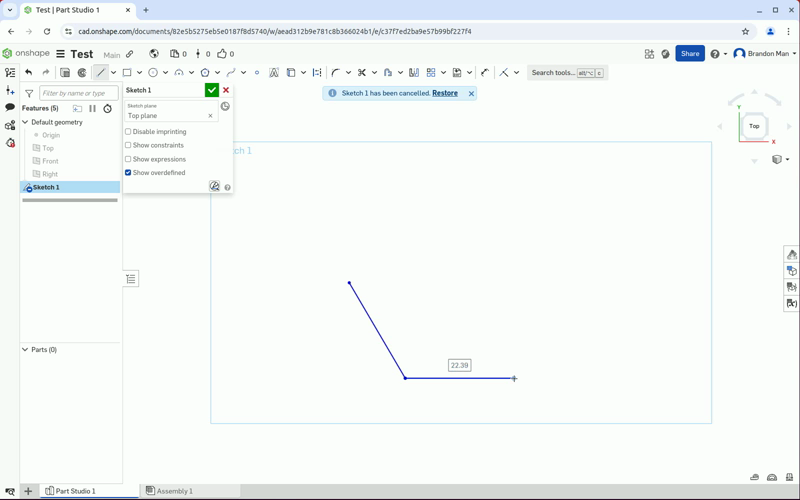
mouse_move(569, 282)
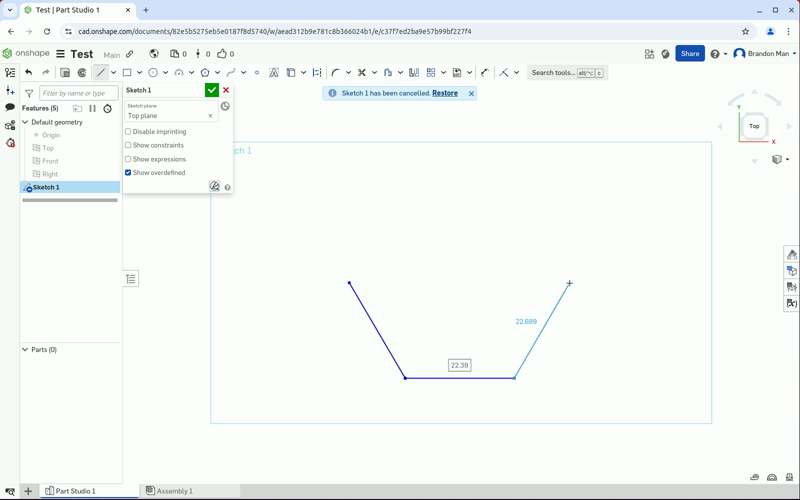
click(569, 282)
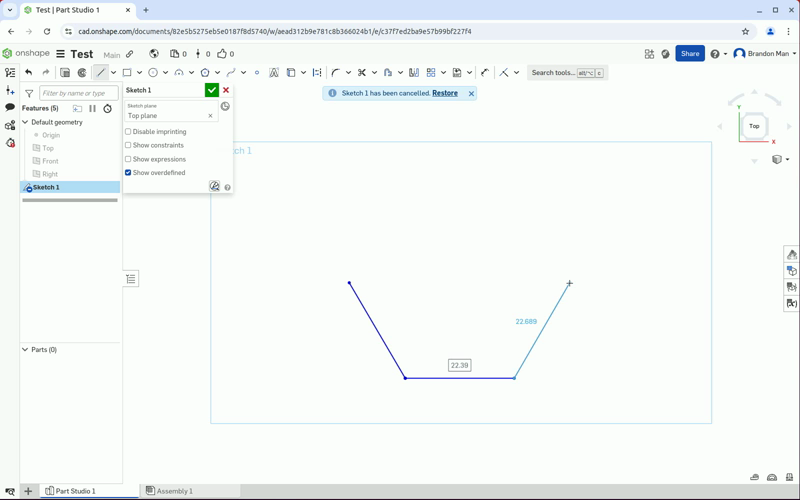
key_up(shift)
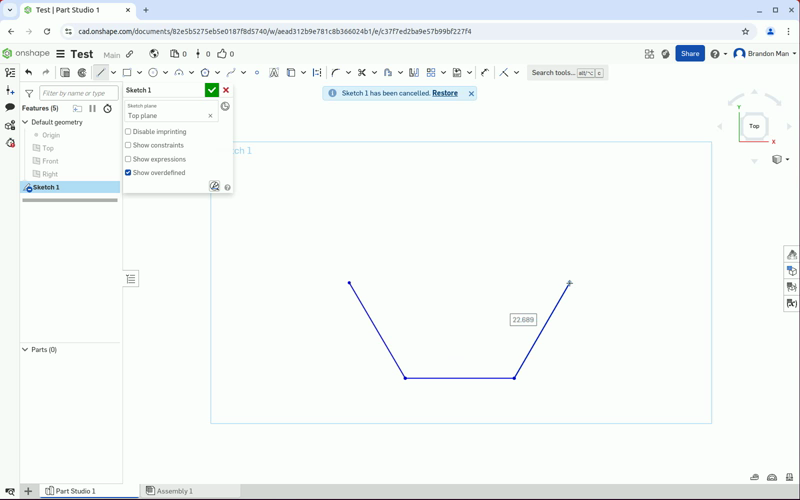
key_down(shift)
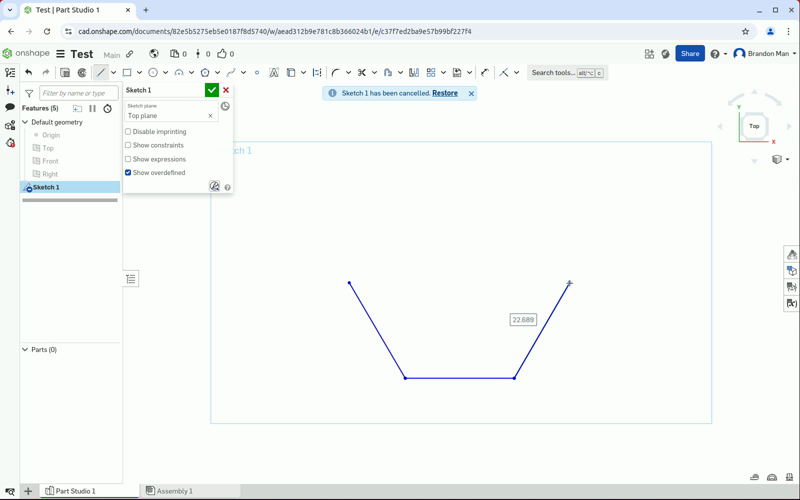
mouse_move(514, 187)
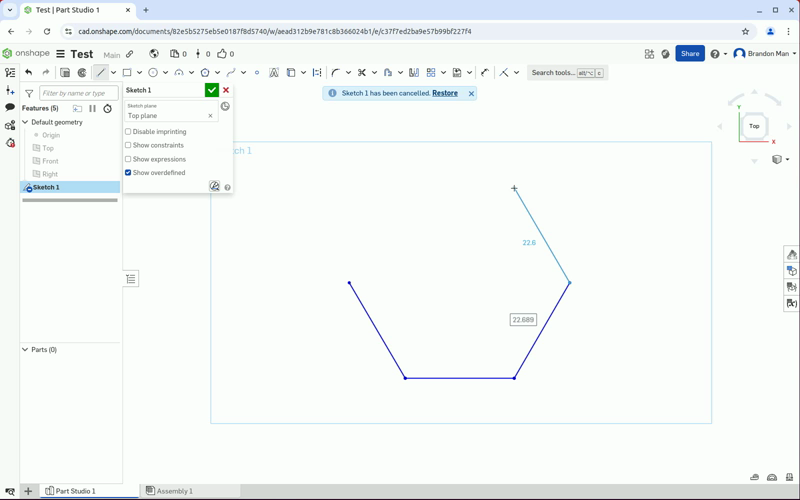
click(514, 187)
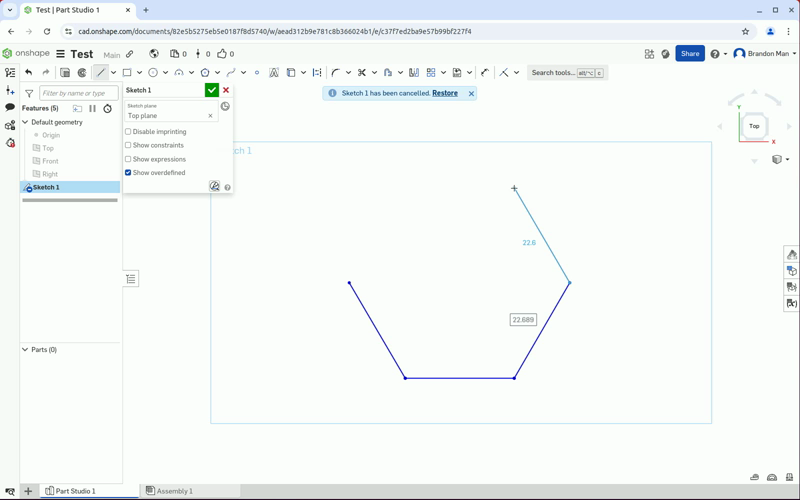
key_up(shift)
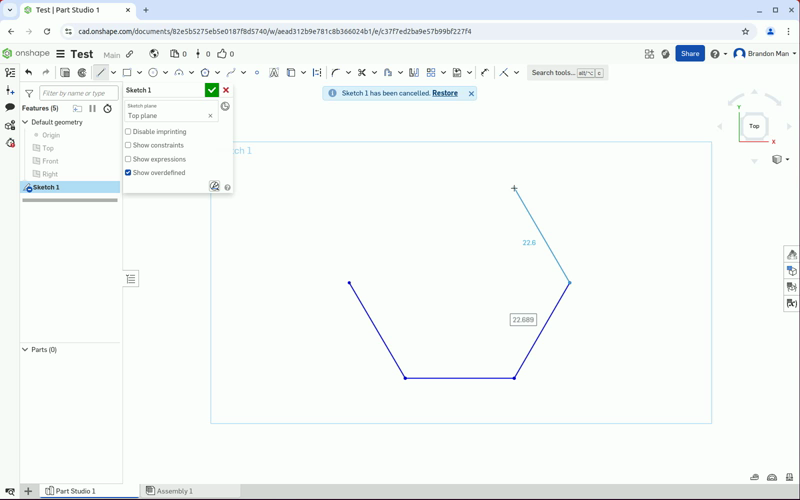
key_down(shift)
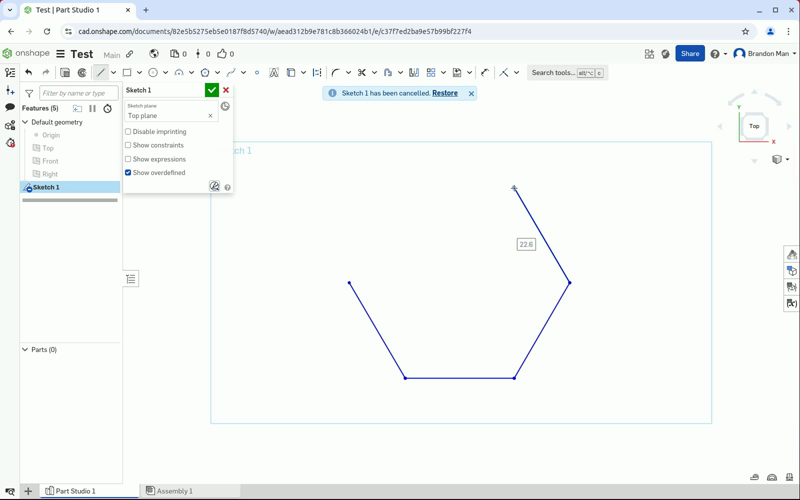
mouse_move(405, 187)
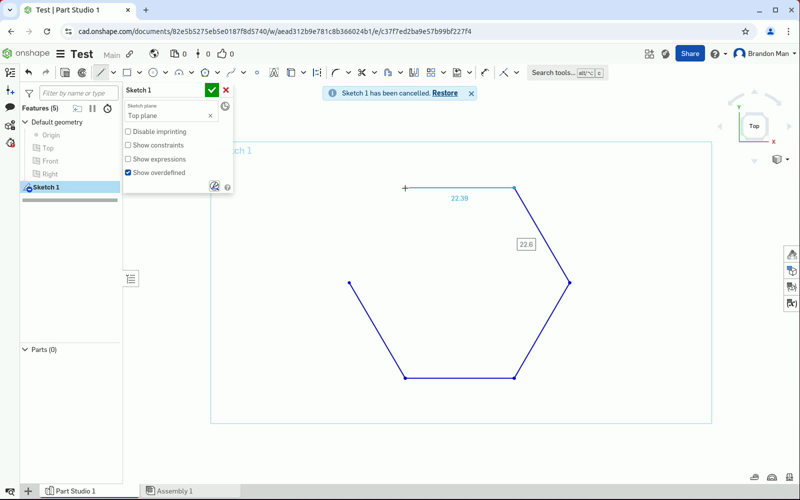
click(405, 187)
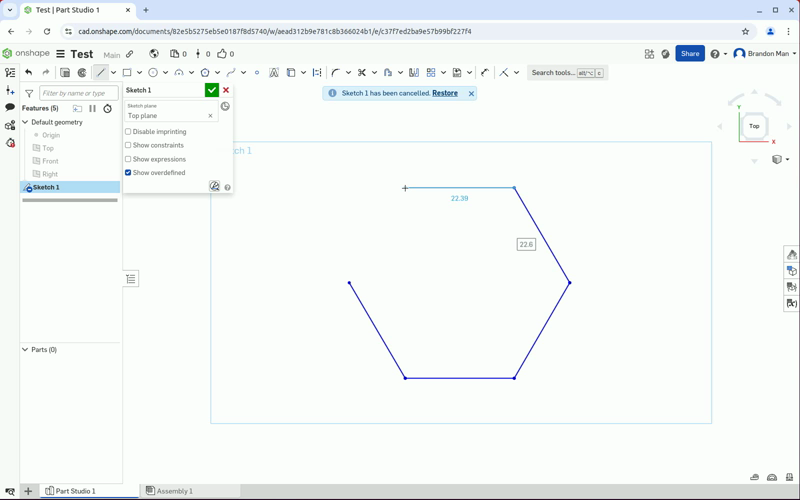
key_up(shift)
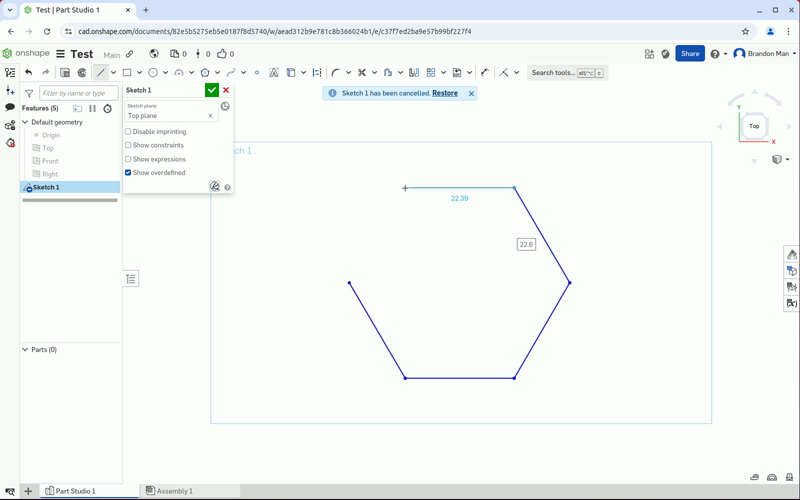
key_down(shift)
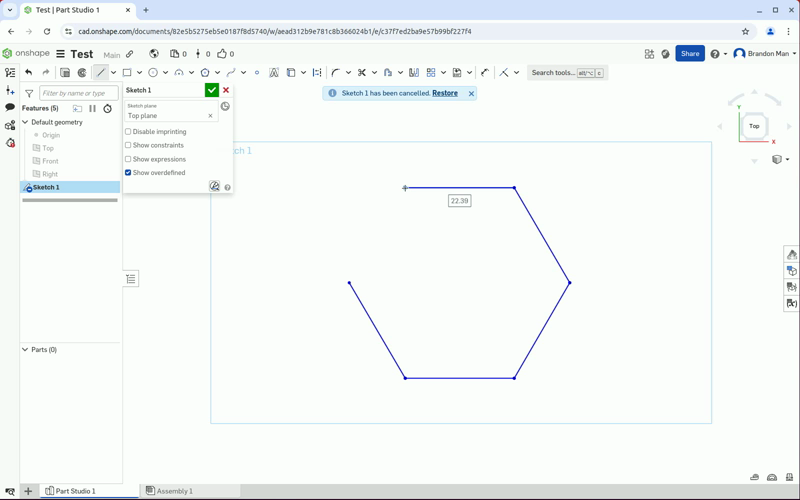
mouse_move(349, 282)
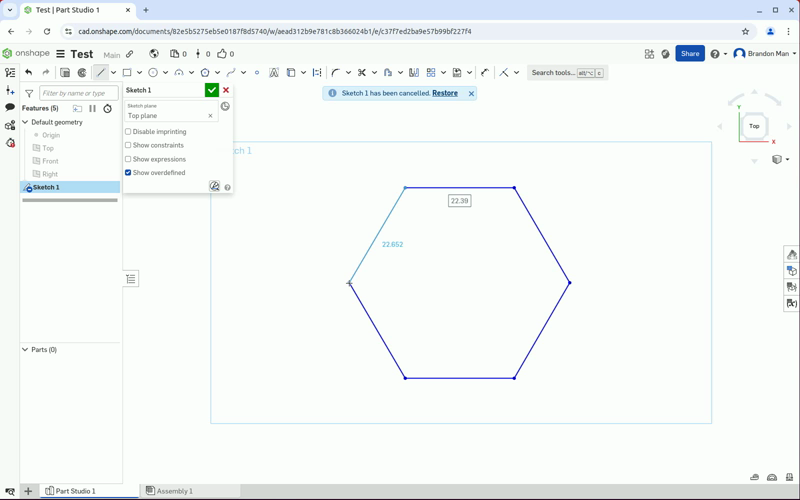
key_up(shift)
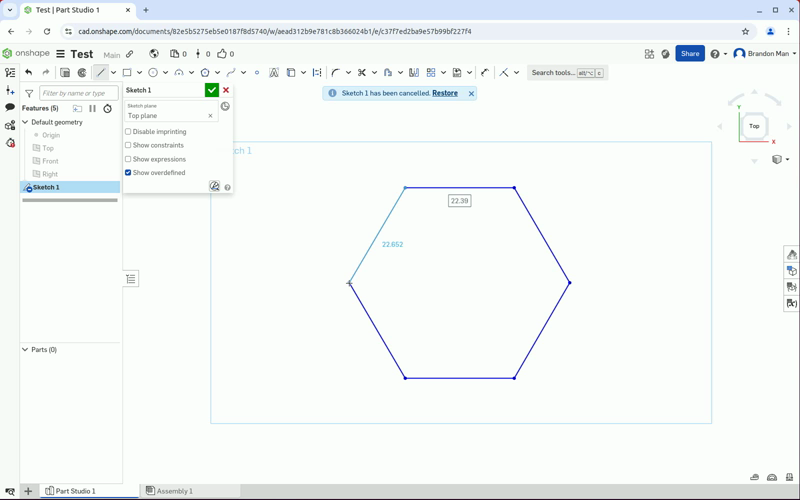
click(349, 282)
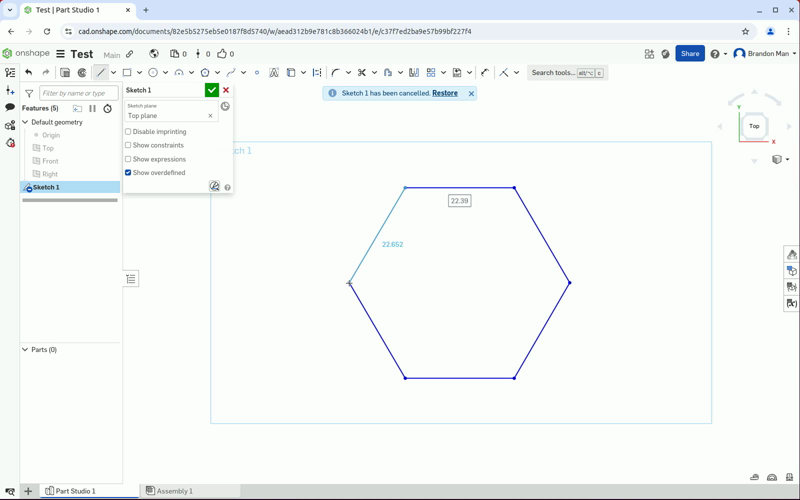
key(esc)
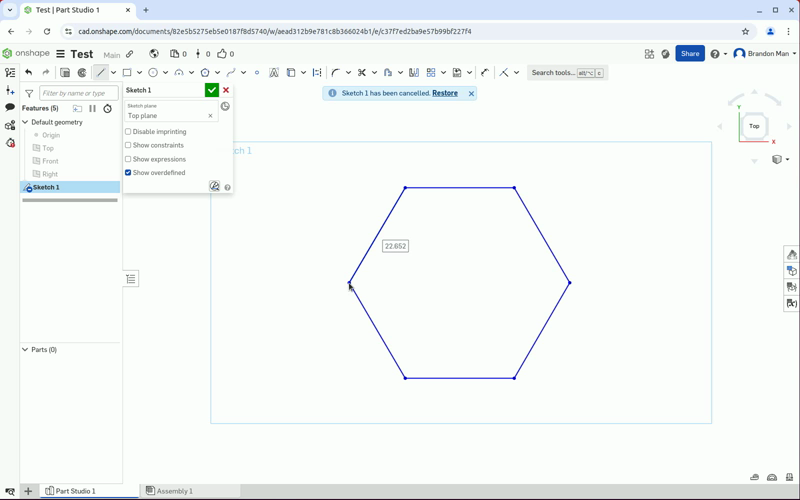
mouse_move(442, 253)
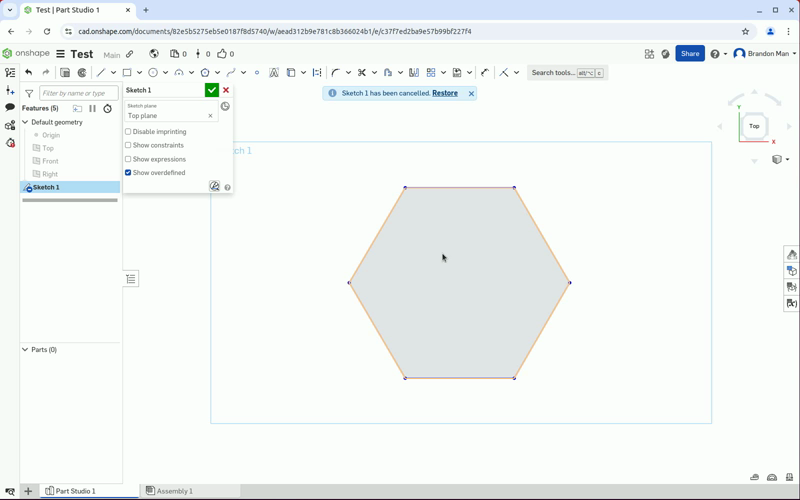
click(442, 253)
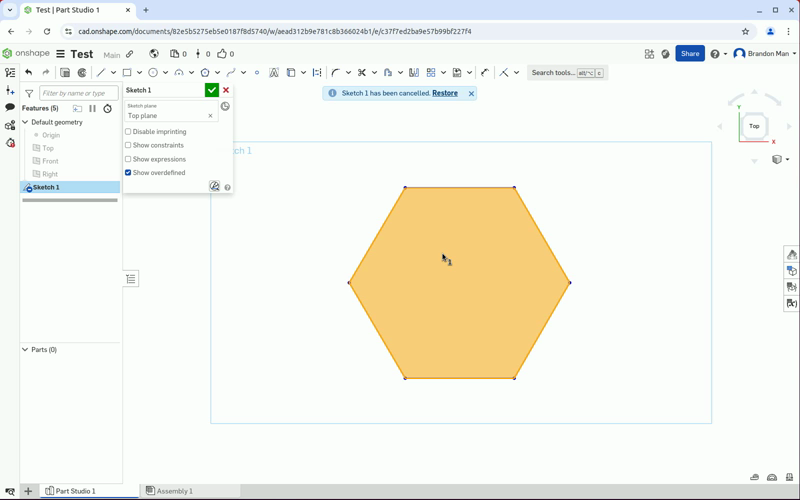
mouse_move(73, 352)
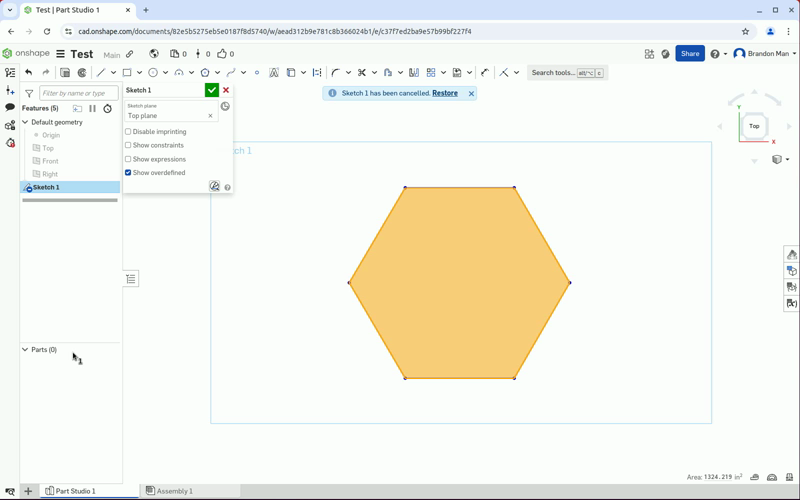
key(shift+y)
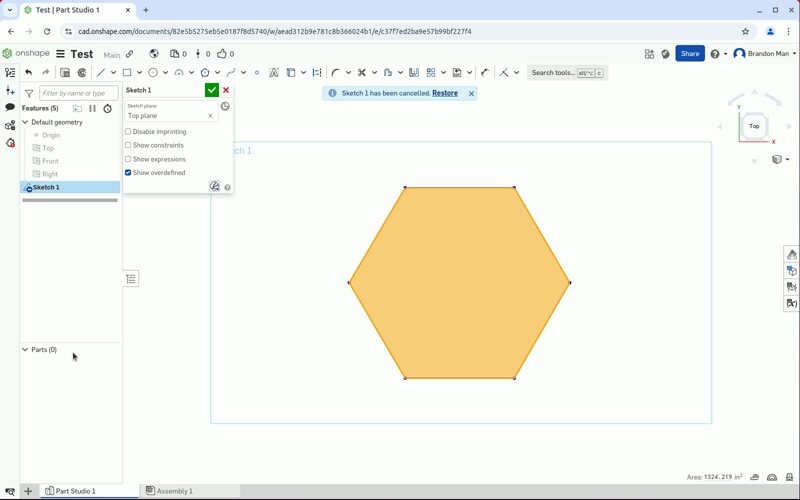
key(shift+e)
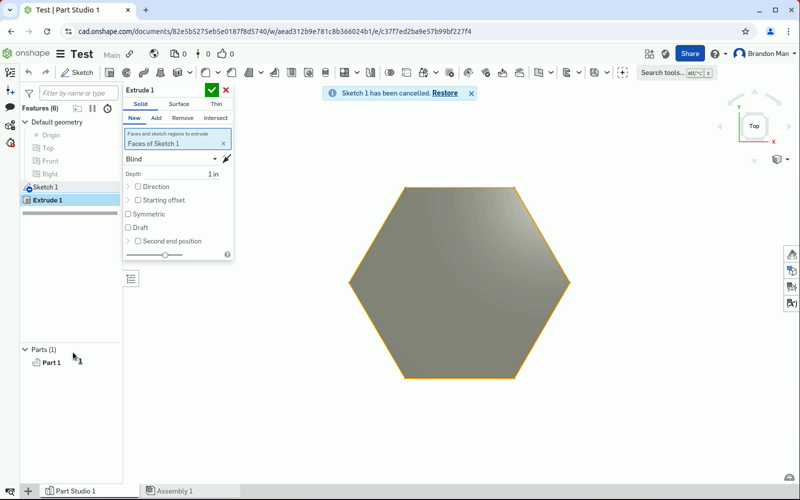
mouse_move(143, 106)
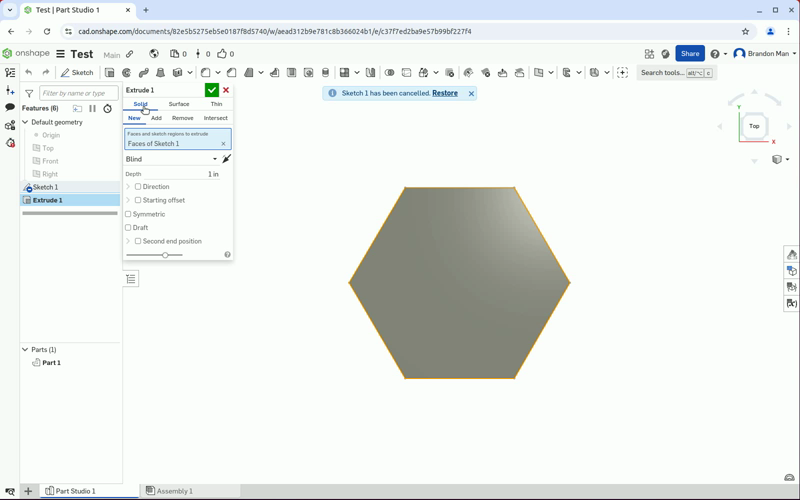
click(143, 106)
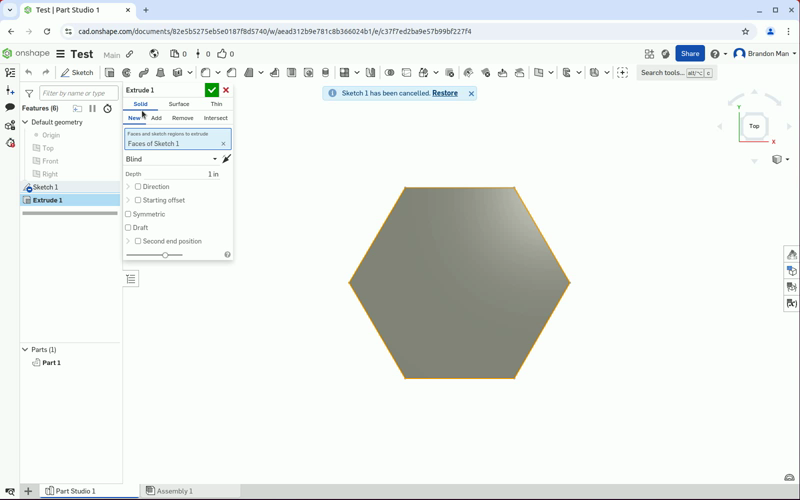
mouse_move(137, 120)
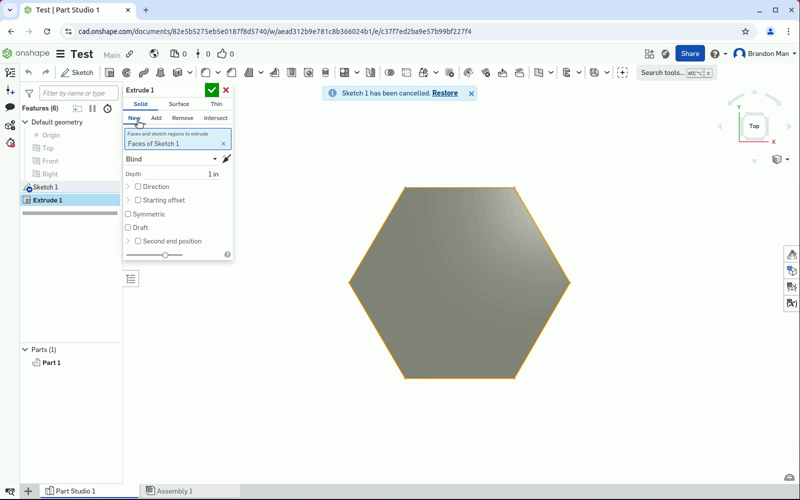
click(137, 120)
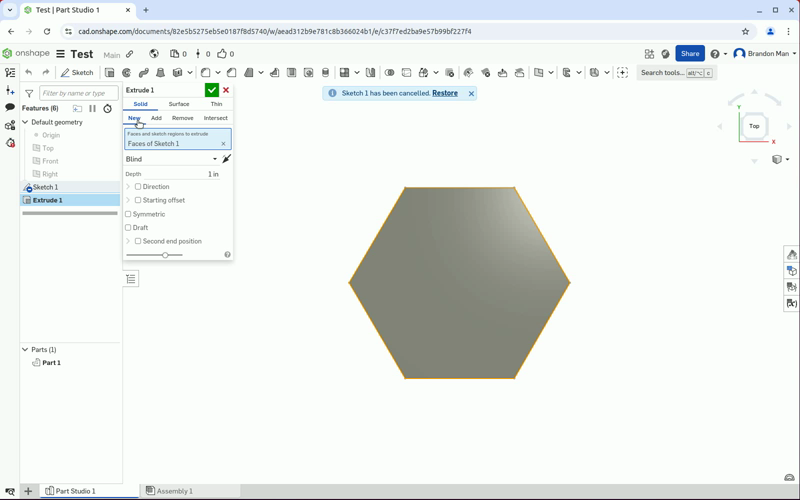
key(tab, 4)
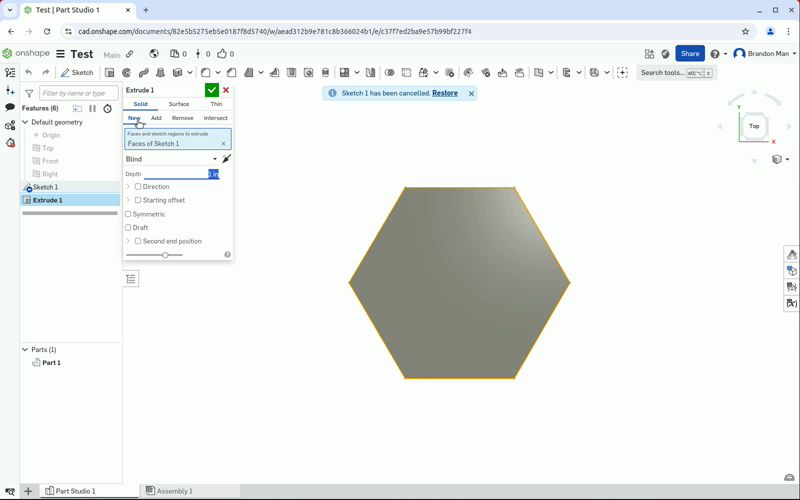
text(15.405)
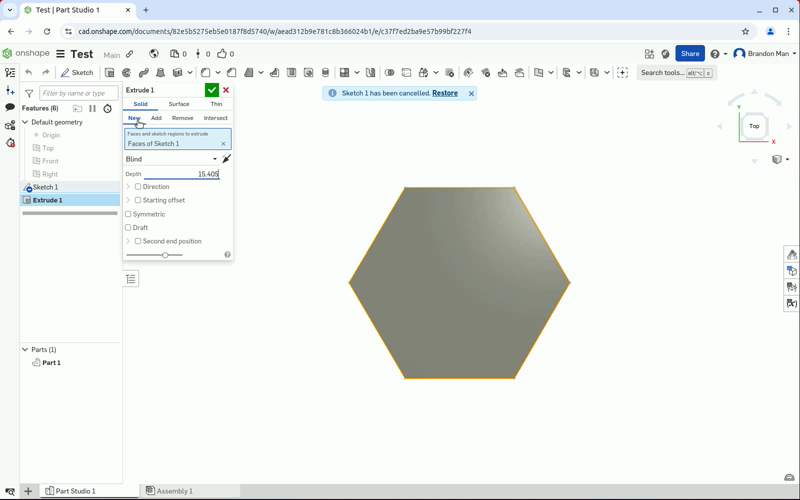
key(enter)
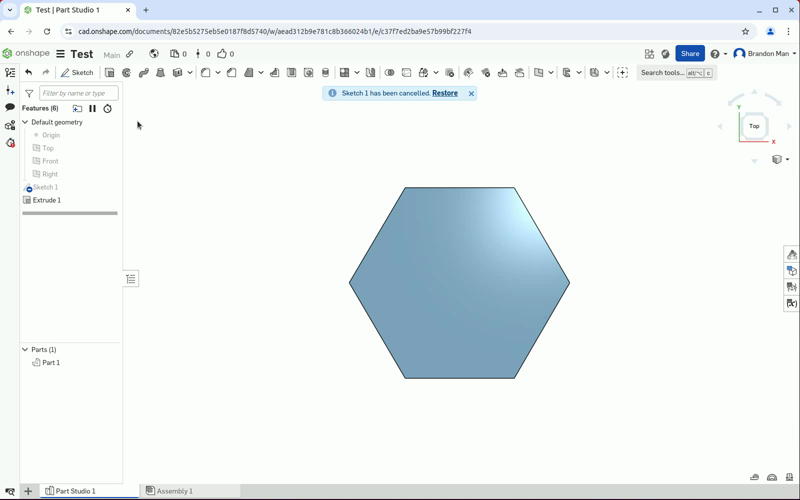
key(shift+h)
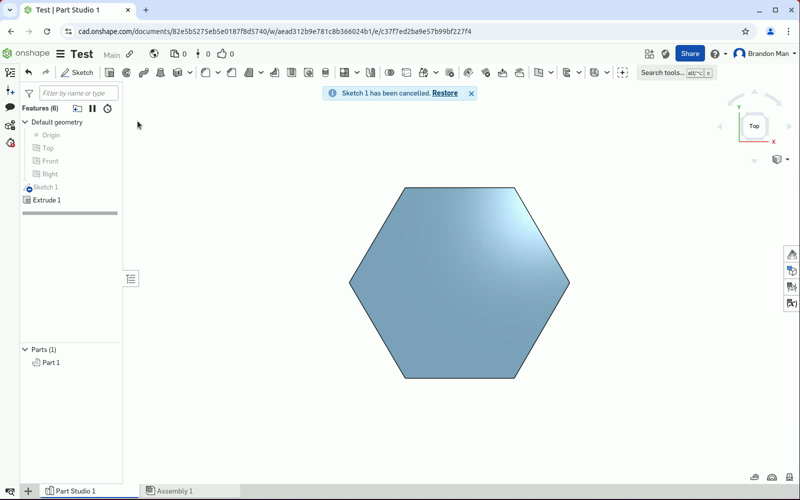
key(shift+h)
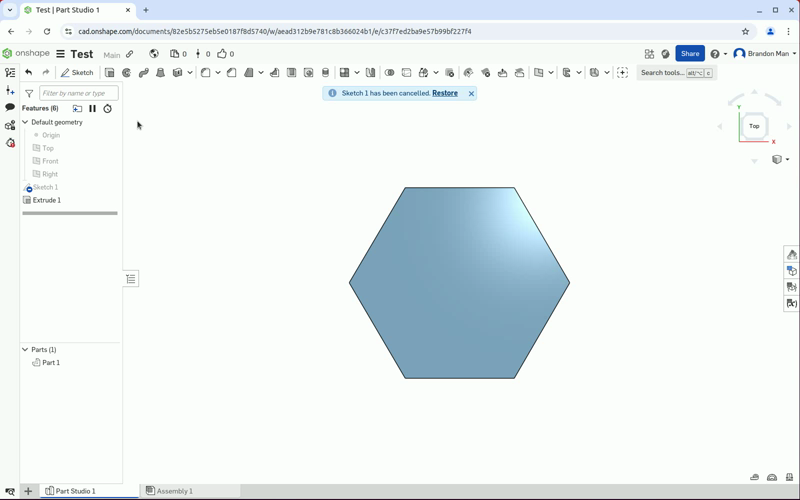
mouse_move(73, 189)
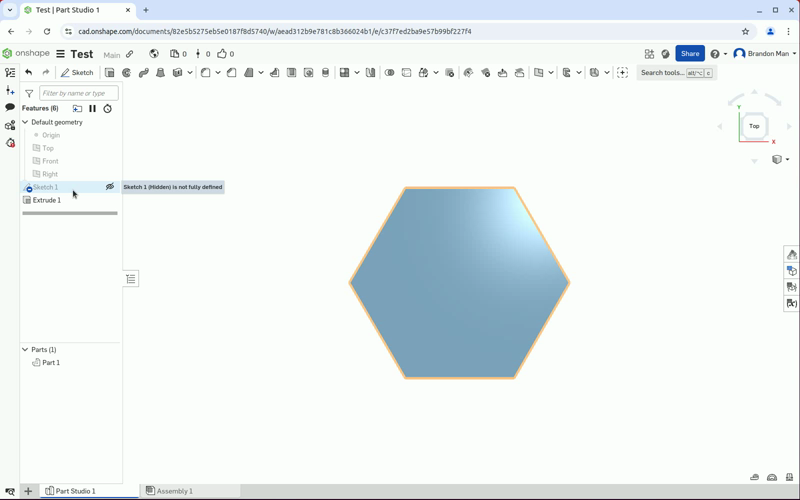
click(73, 189)
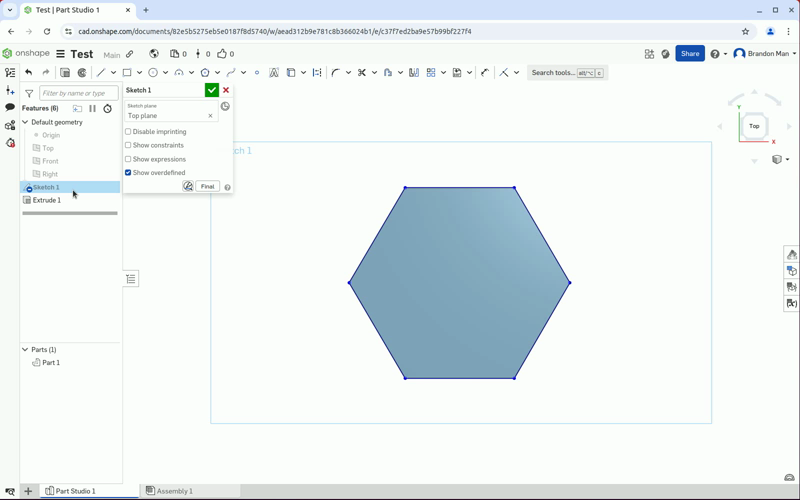
mouse_move(229, 92)
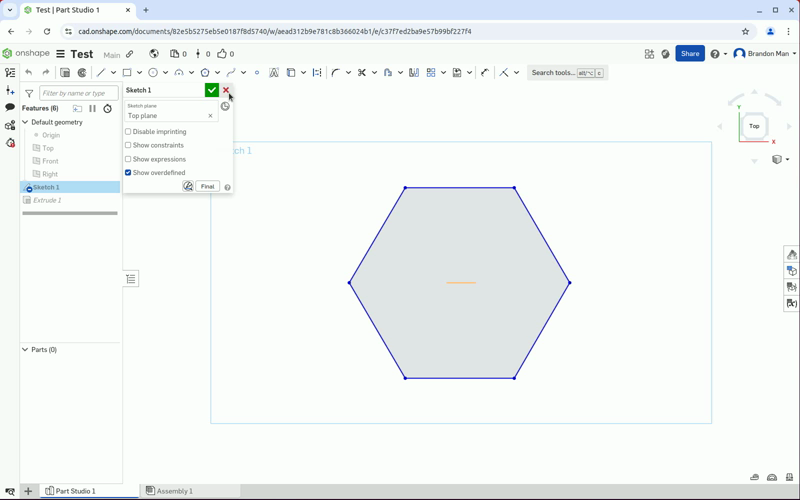
click(229, 92)
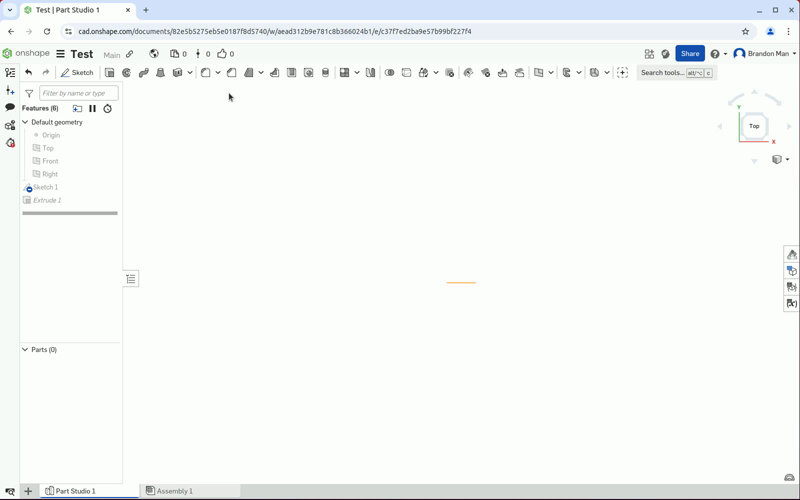
mouse_move(541, 75)
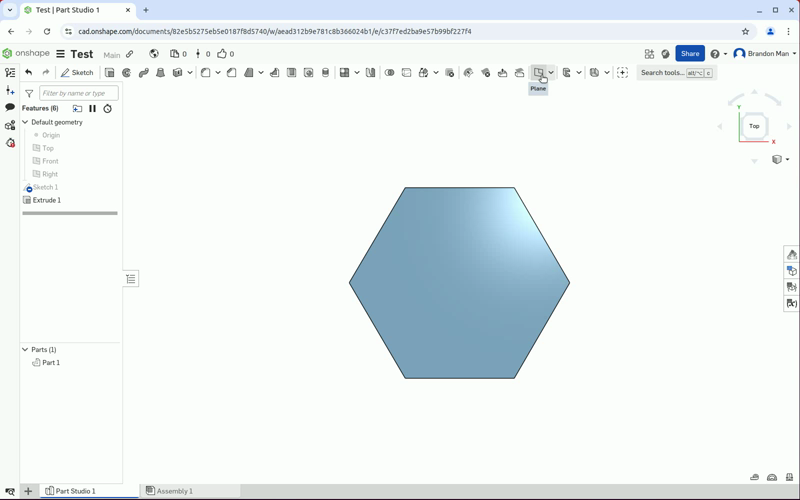
click(541, 75)
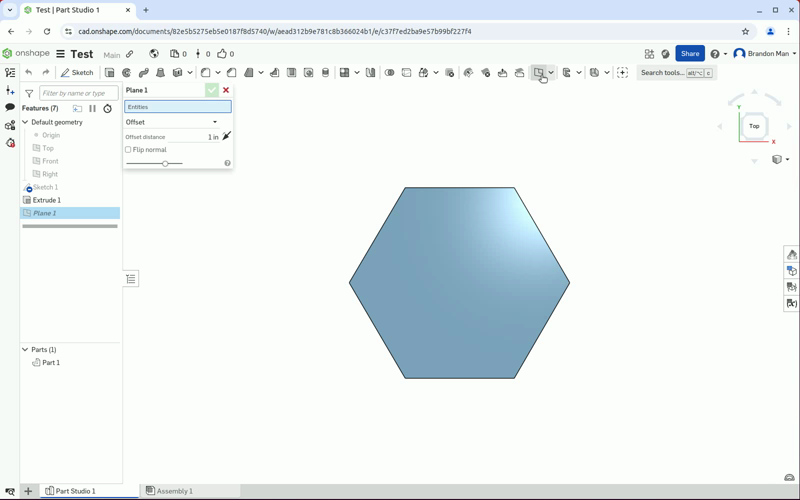
mouse_move(73, 150)
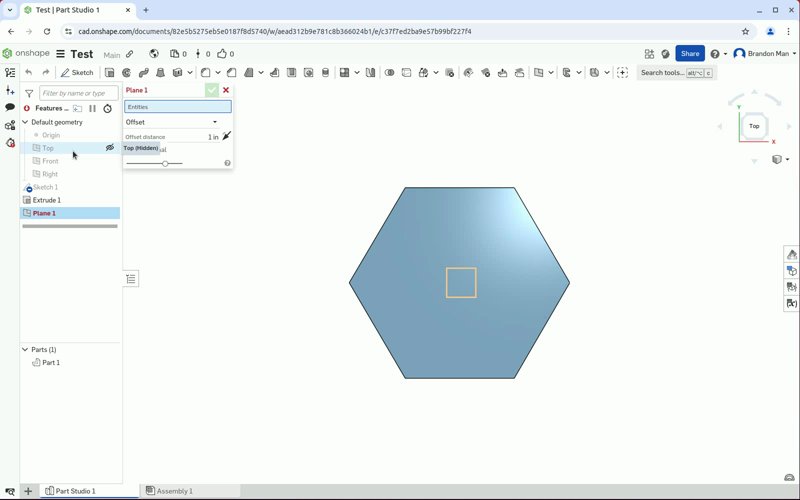
click(73, 150)
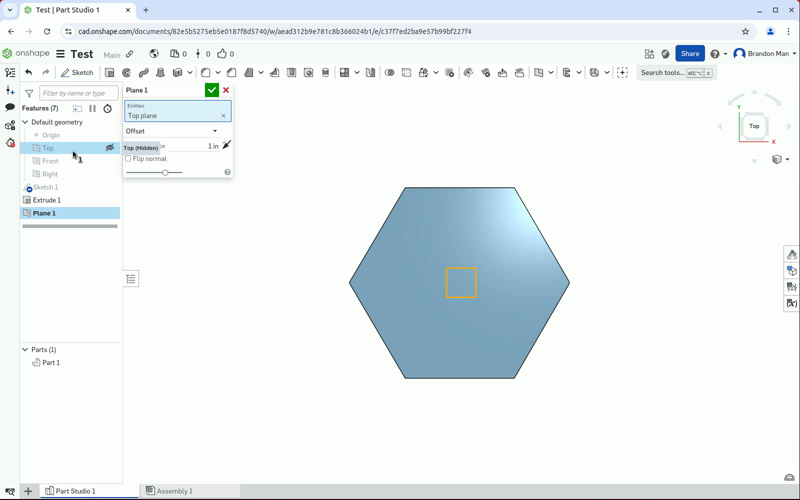
key(tab, 2)
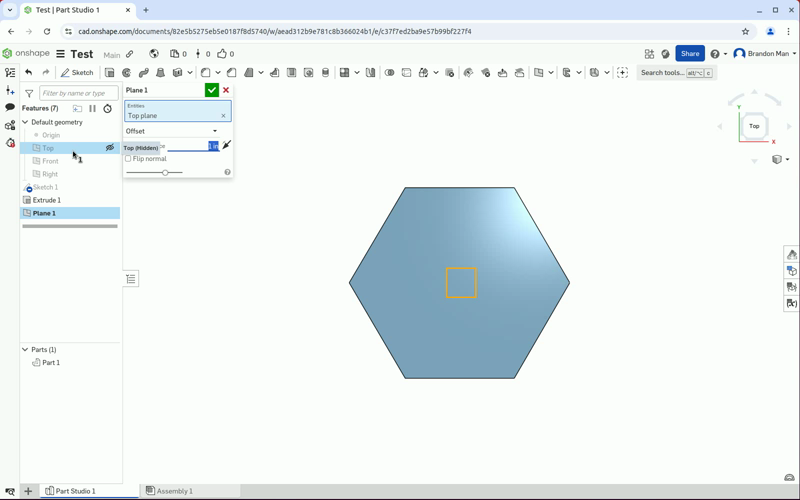
text(15.405)
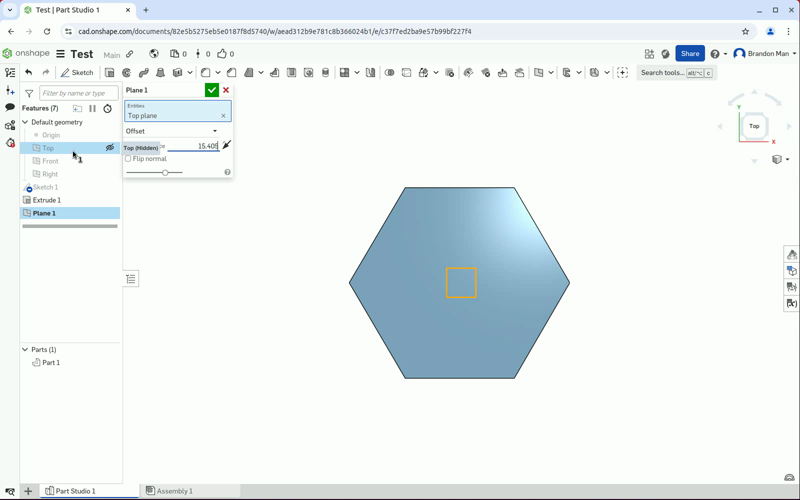
key(enter, 2)
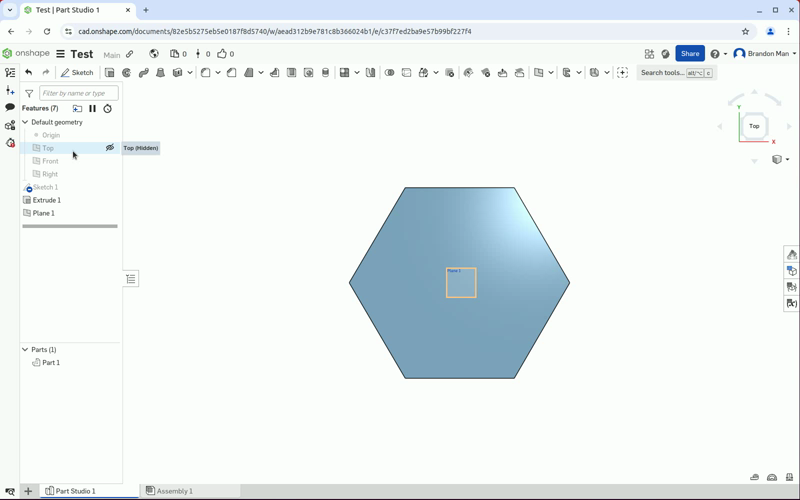
key(shift+s)
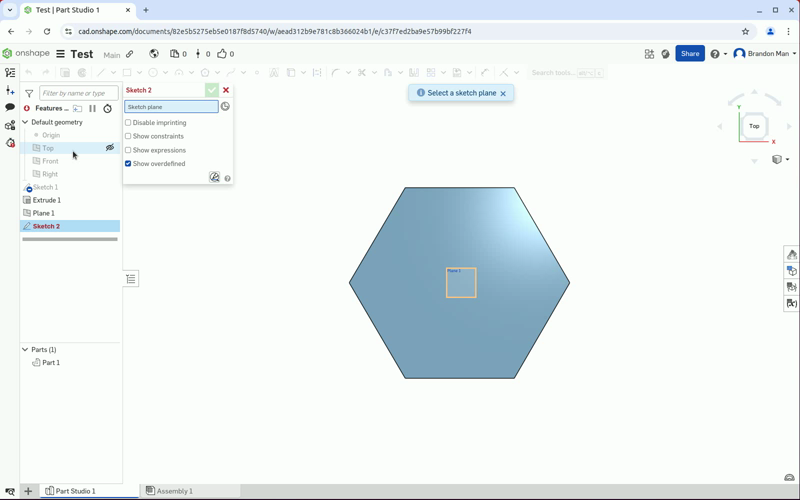
mouse_move(73, 215)
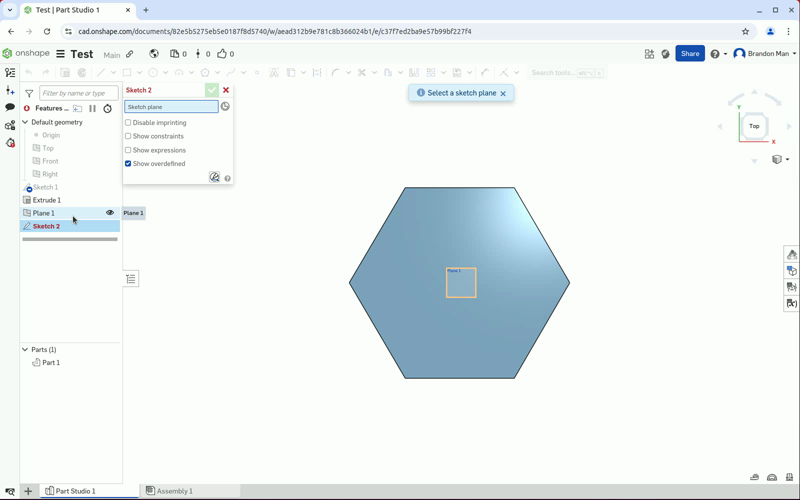
click(73, 215)
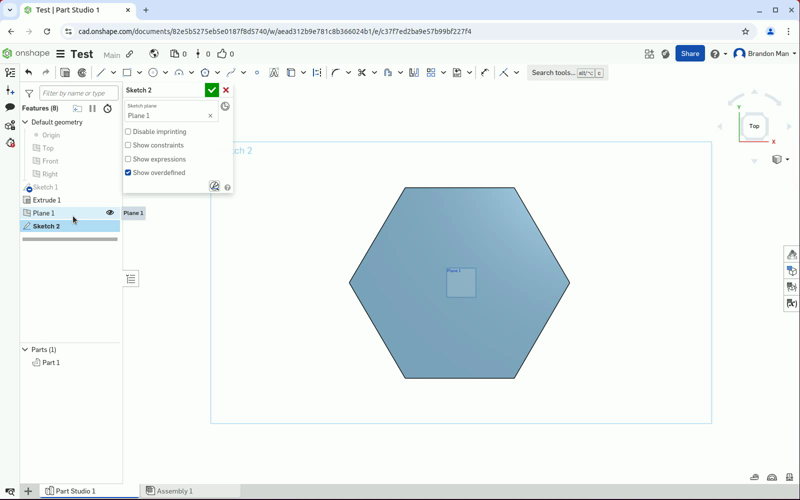
mouse_move(73, 352)
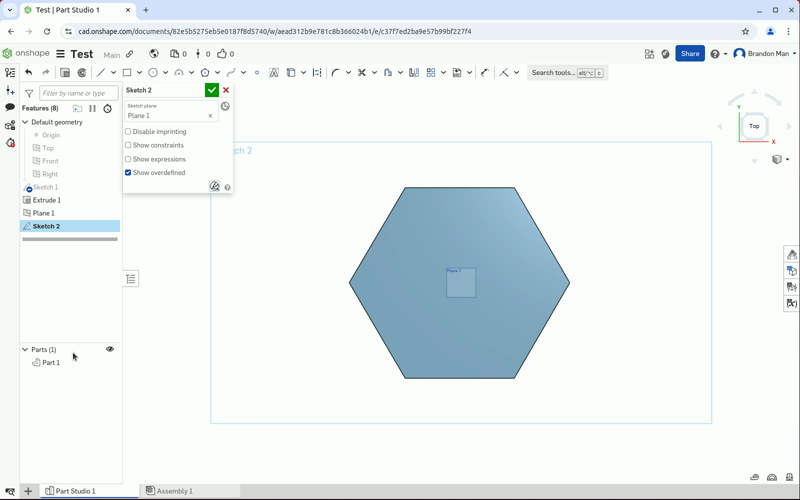
key(y)
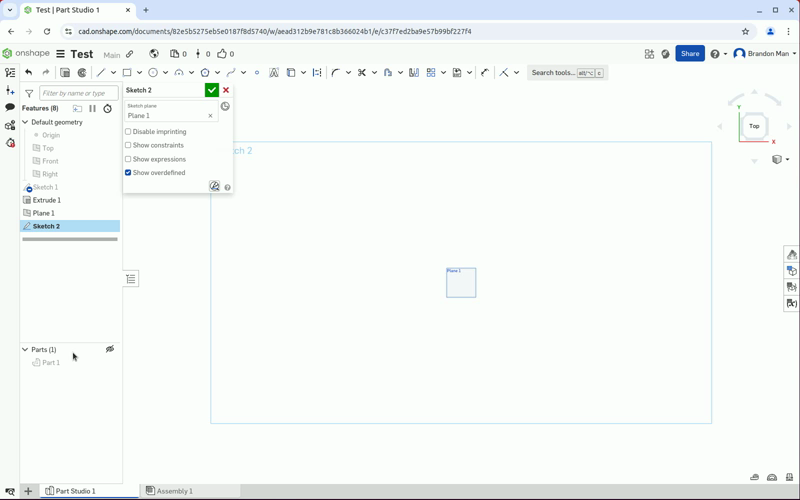
key(c)
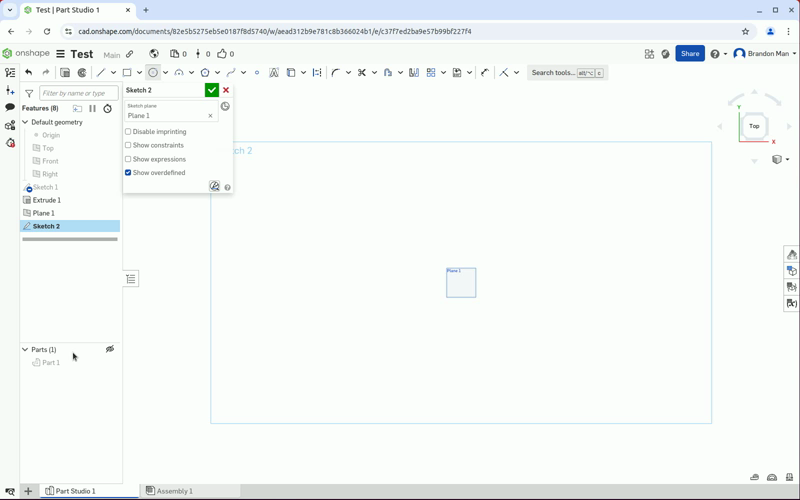
key_down(shift)
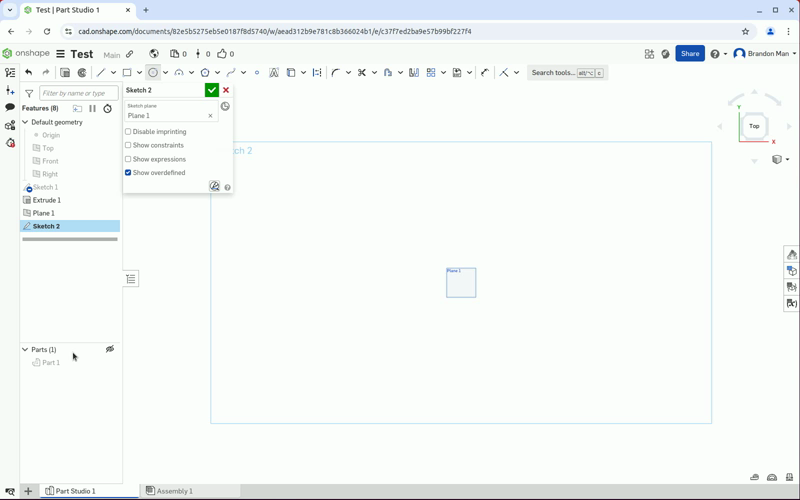
mouse_move(461, 282)
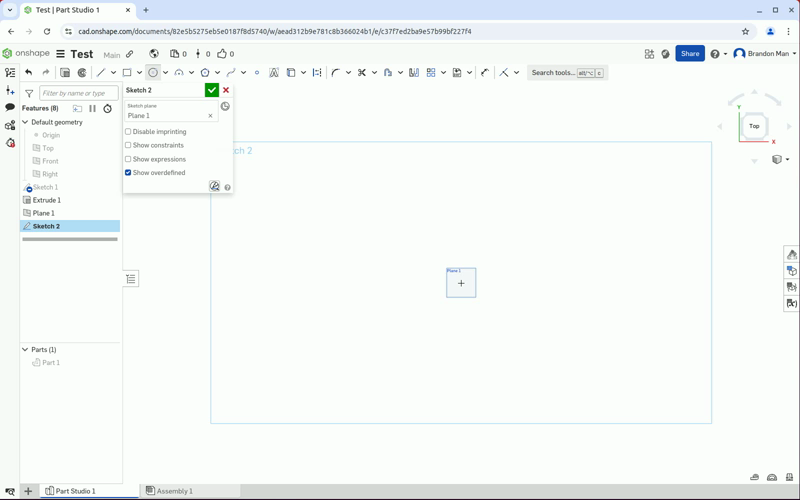
click(461, 282)
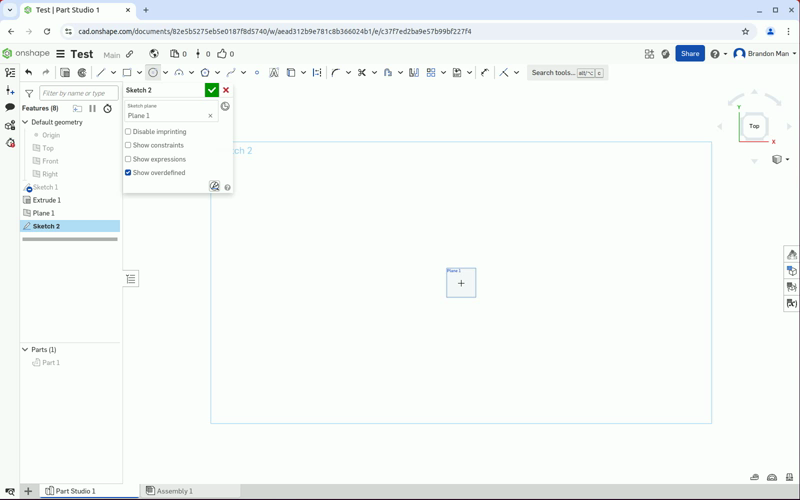
key_up(shift)
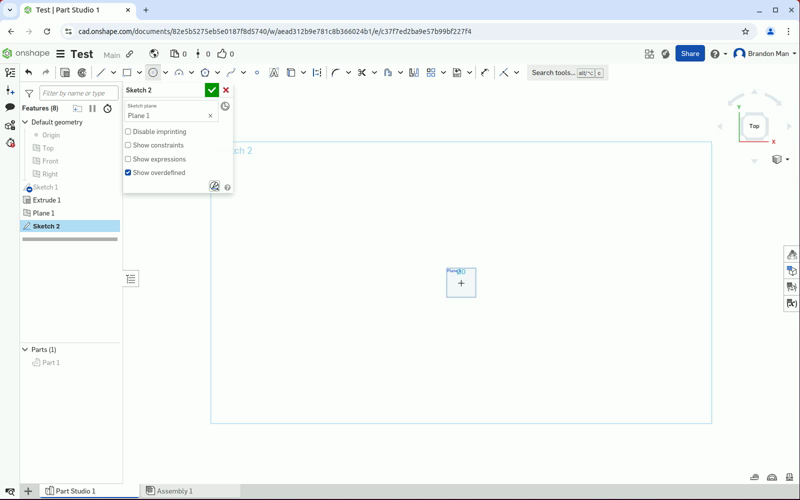
mouse_move(552, 282)
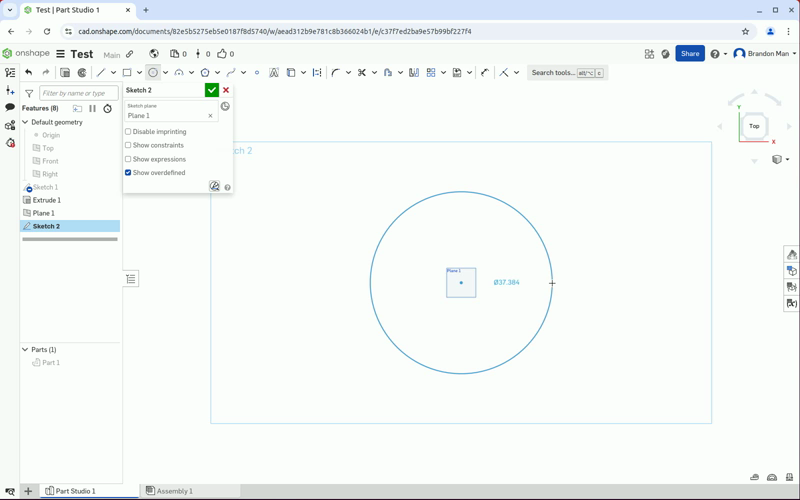
click(552, 282)
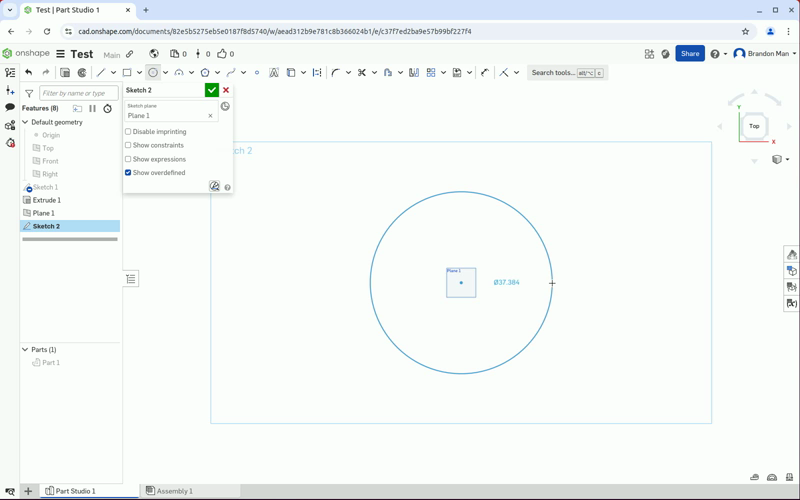
key(esc)
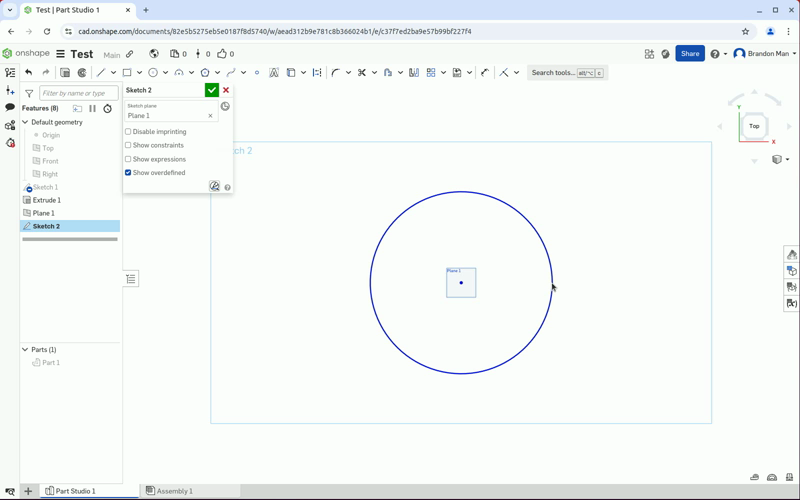
mouse_move(397, 269)
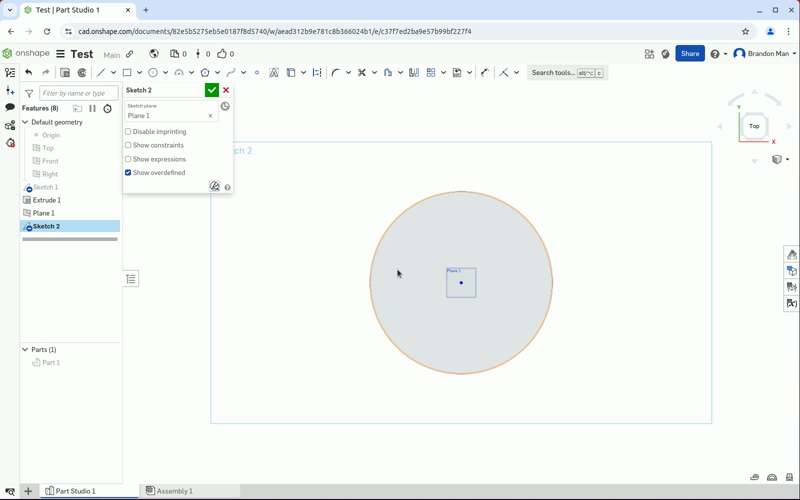
click(397, 269)
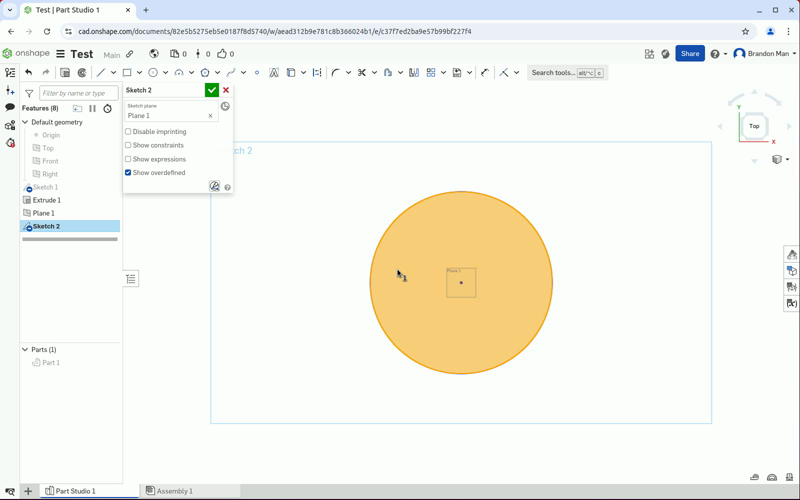
mouse_move(73, 352)
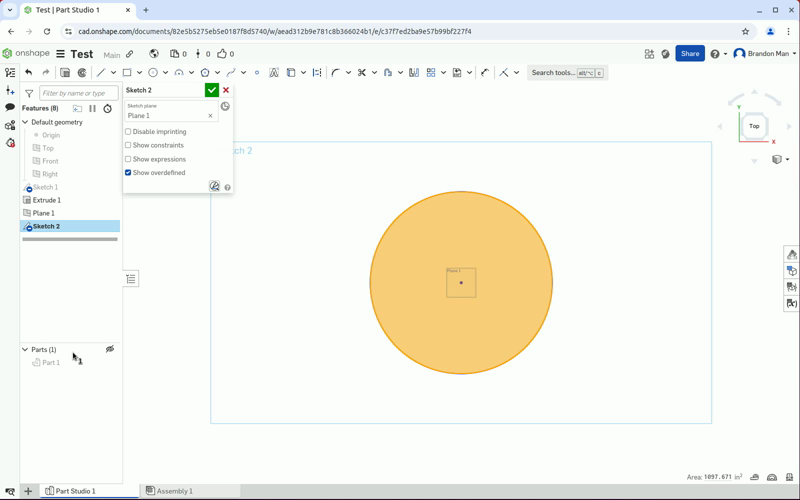
key(shift+y)
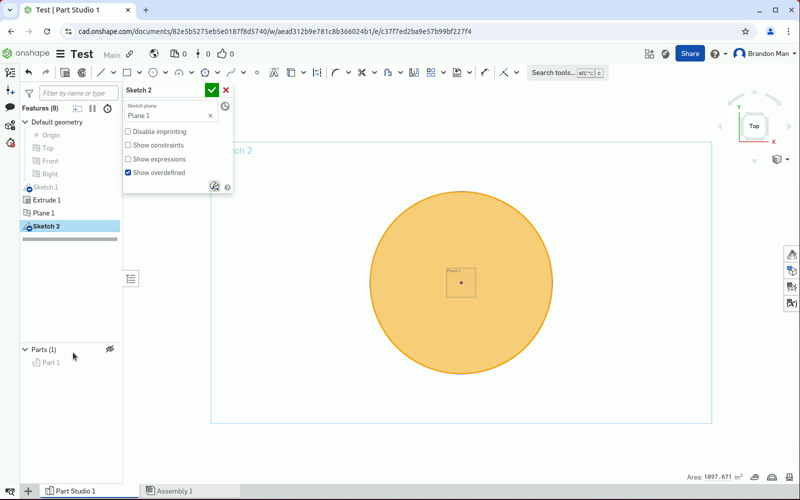
key(shift+e)
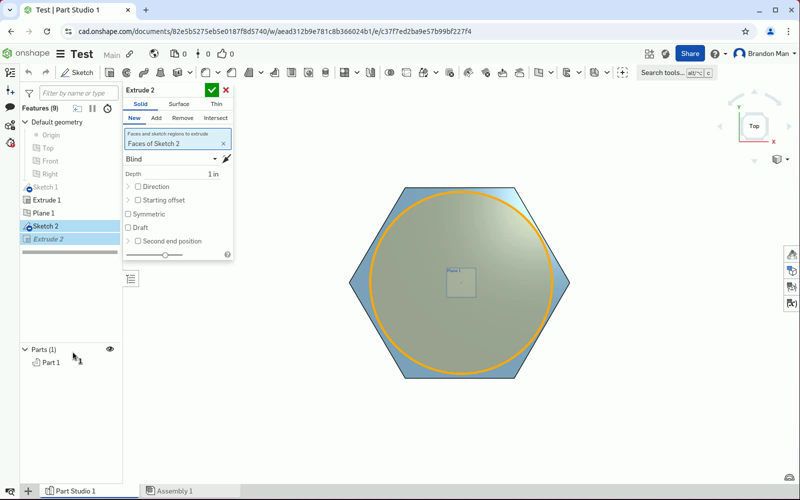
mouse_move(143, 106)
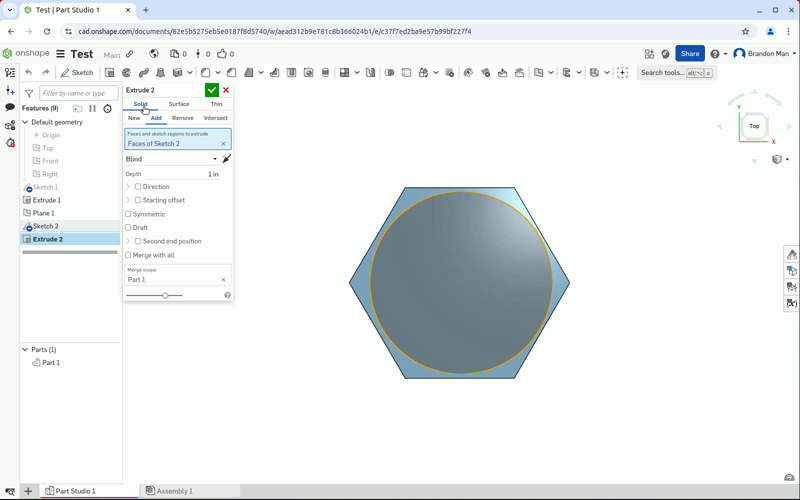
click(143, 106)
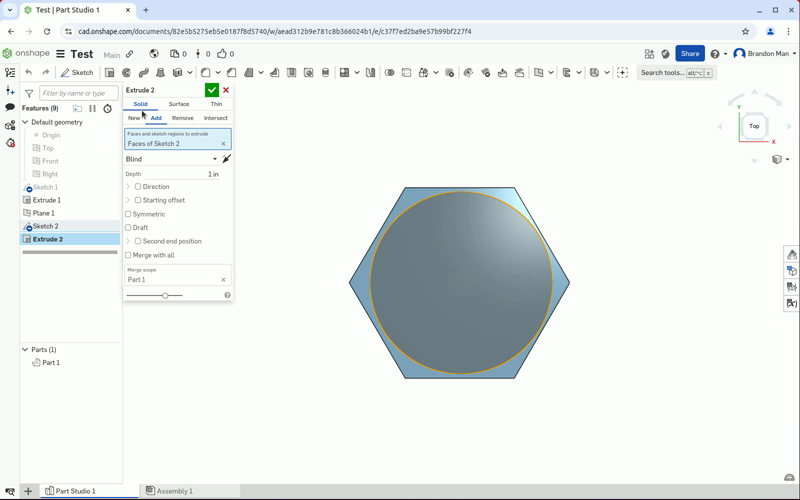
mouse_move(137, 120)
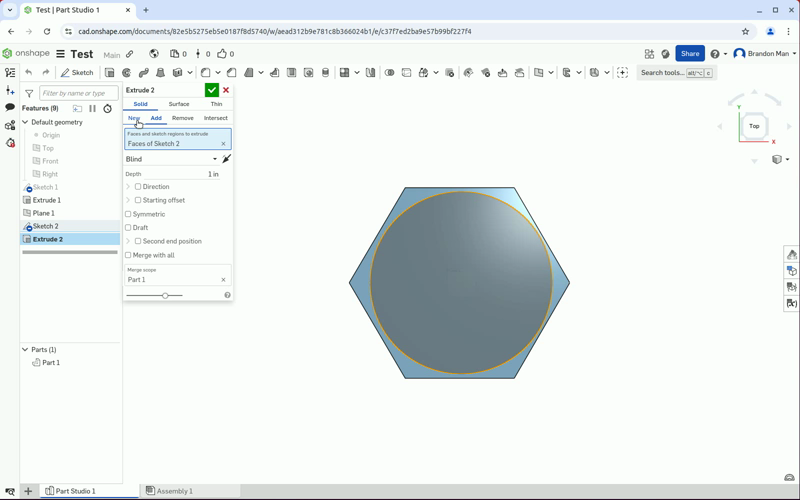
click(137, 120)
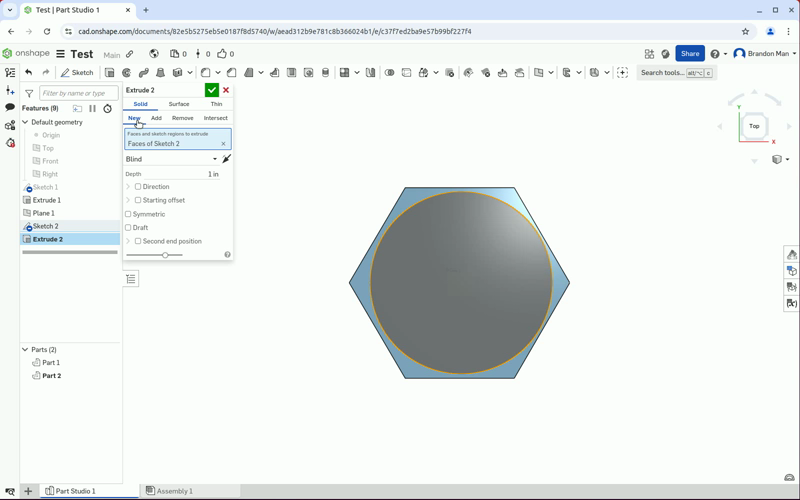
key(tab, 4)
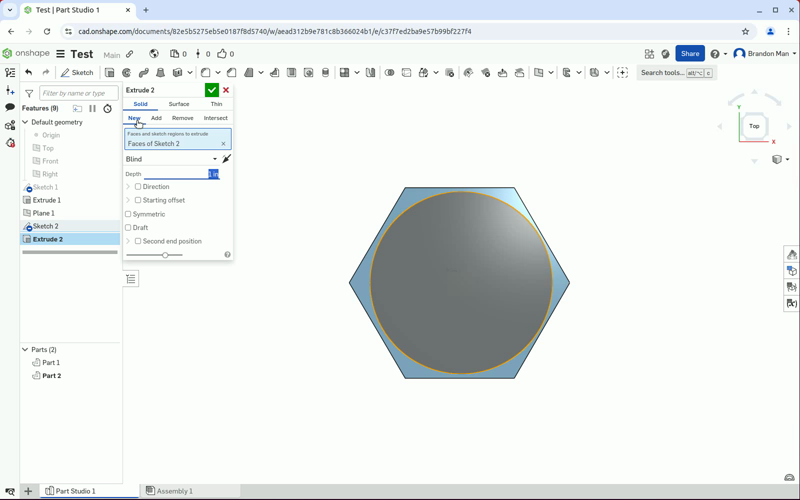
text(7.703)
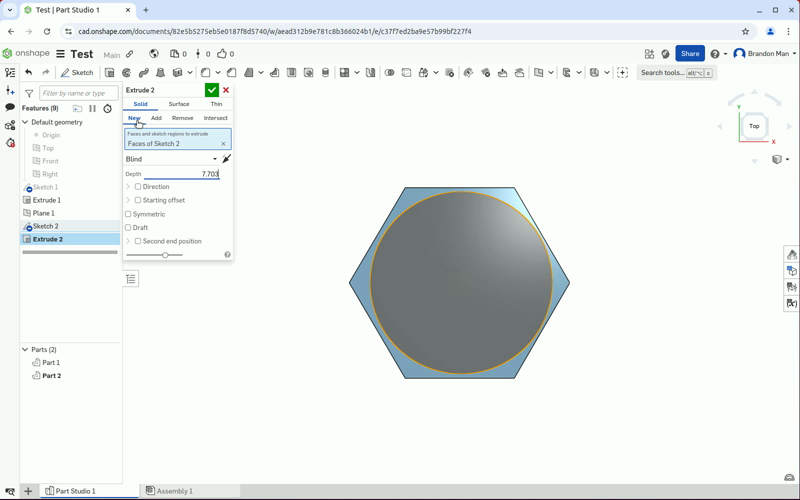
key(enter)
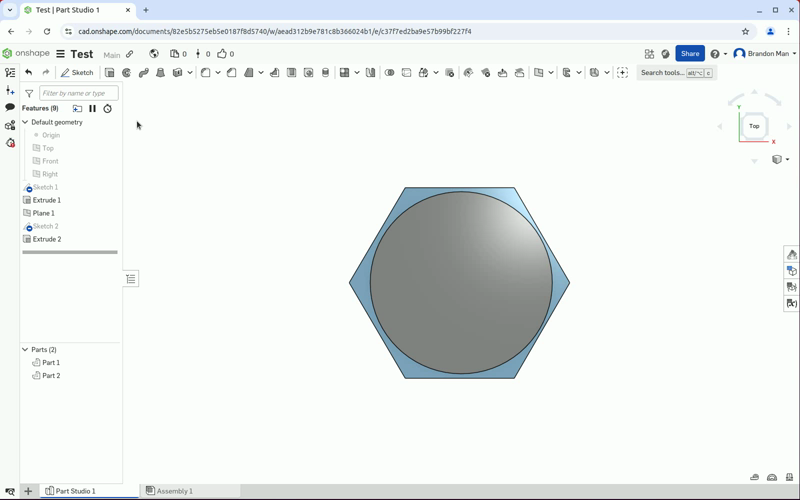
key(shift+h)
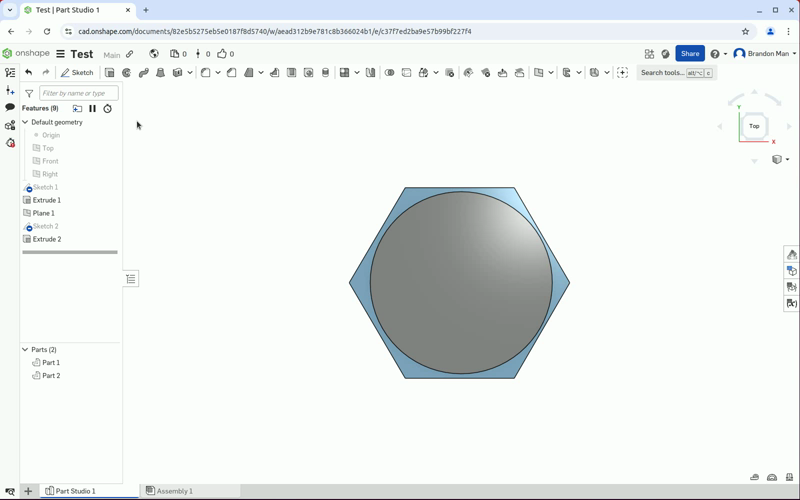
key(shift+h)
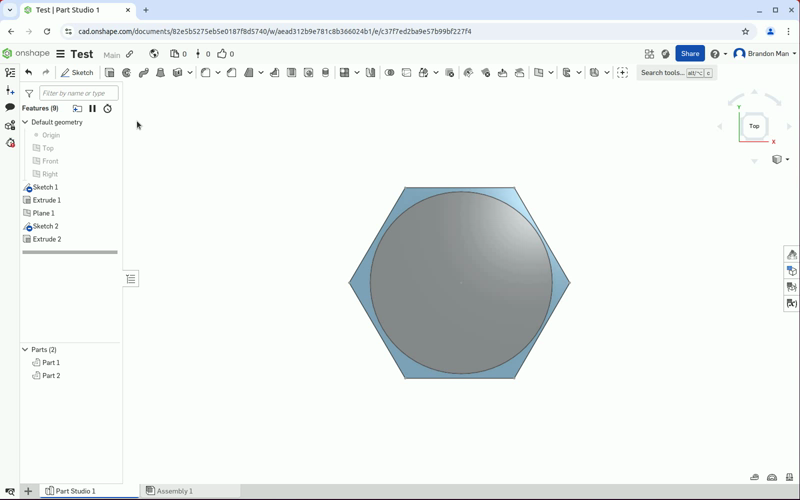
key(shift+7)
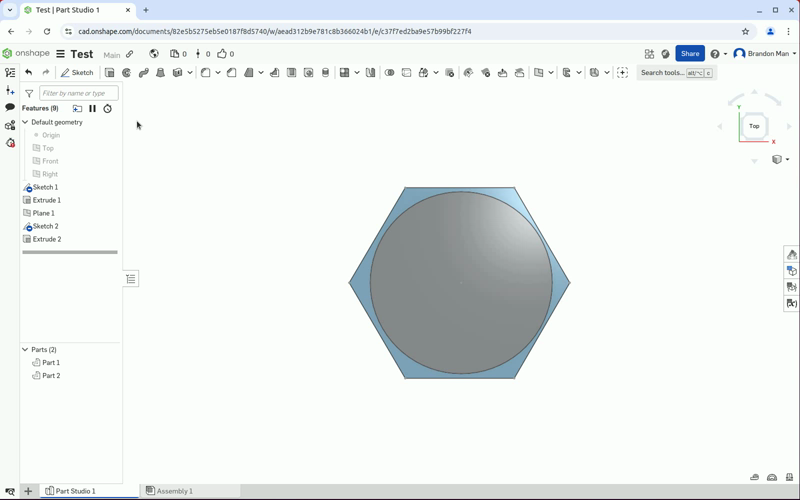
key(up, 3)
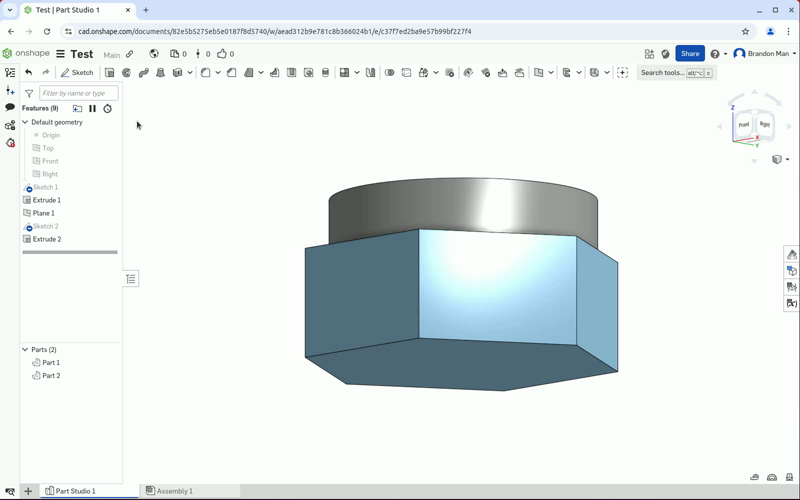
key(left, 3)
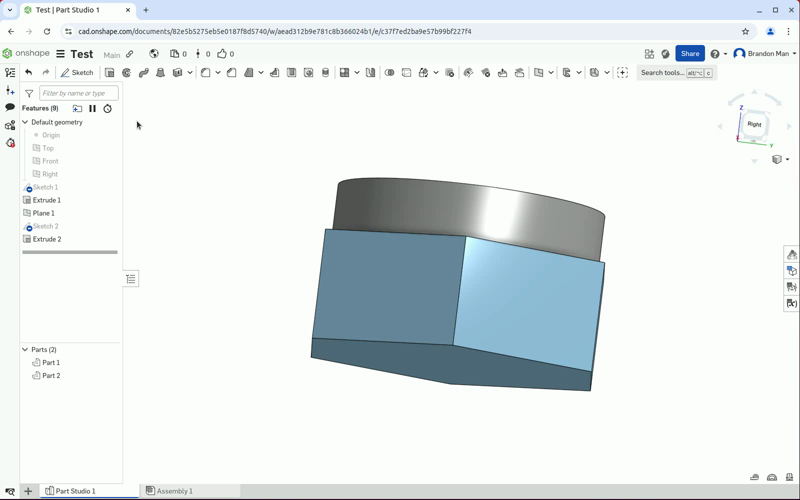
key(right, 3)
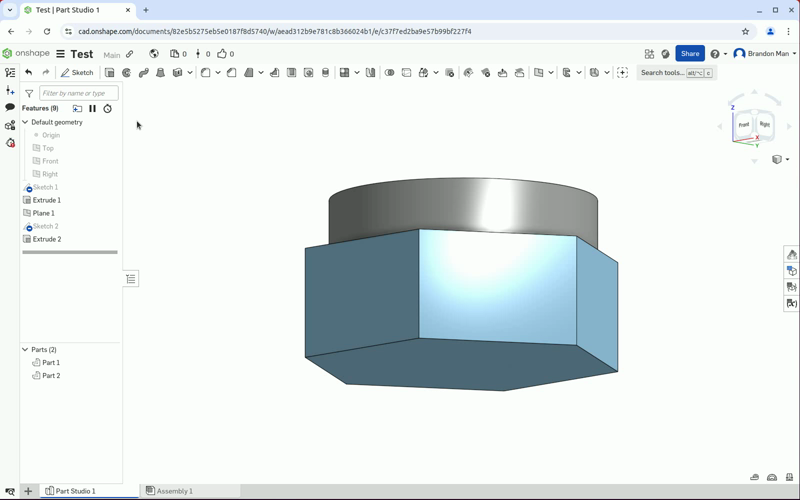
key(down, 3)
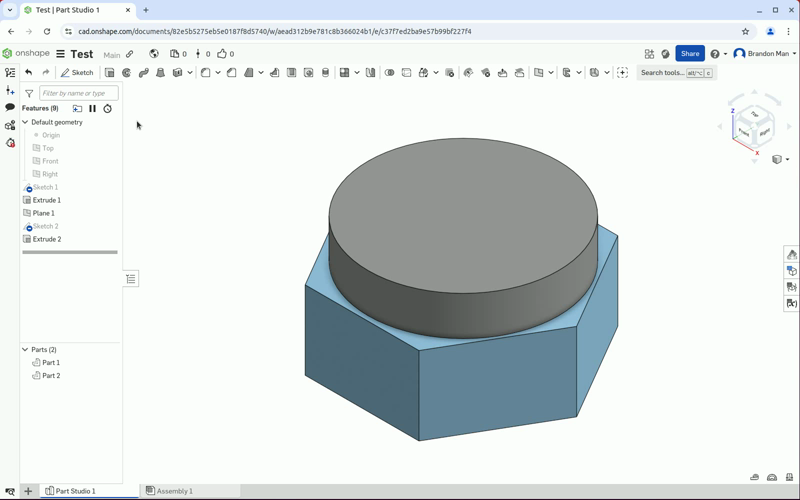
mouse_move(73, 189)
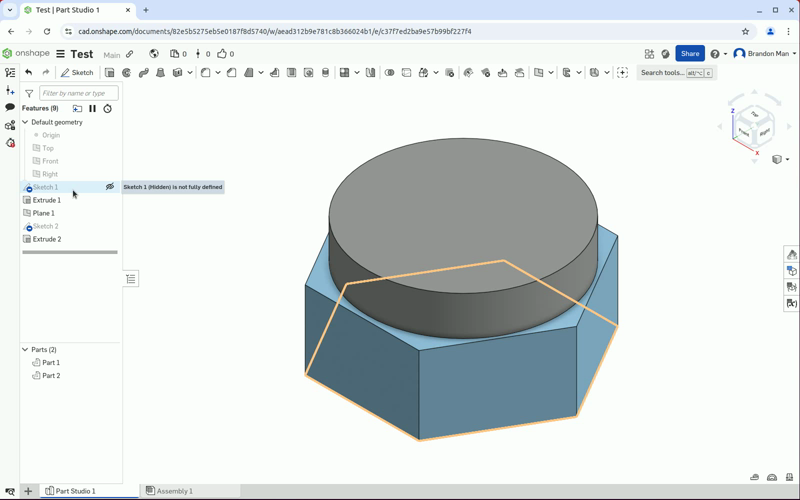
click(73, 189)